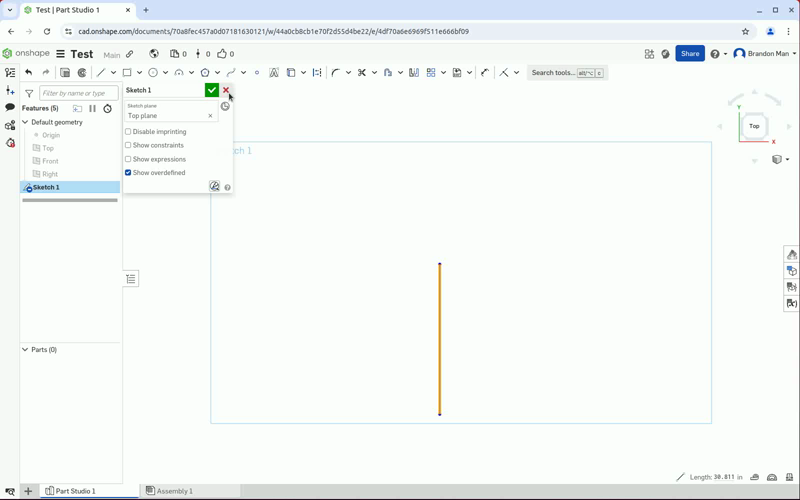
key(shift+h)
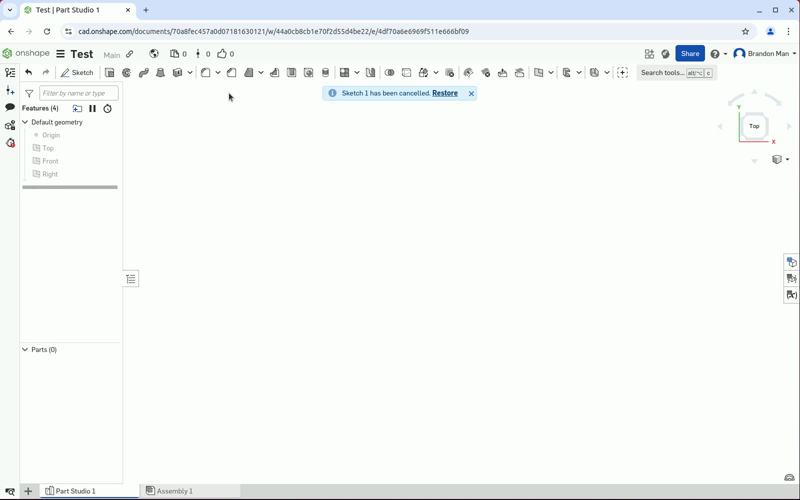
mouse_move(73, 352)
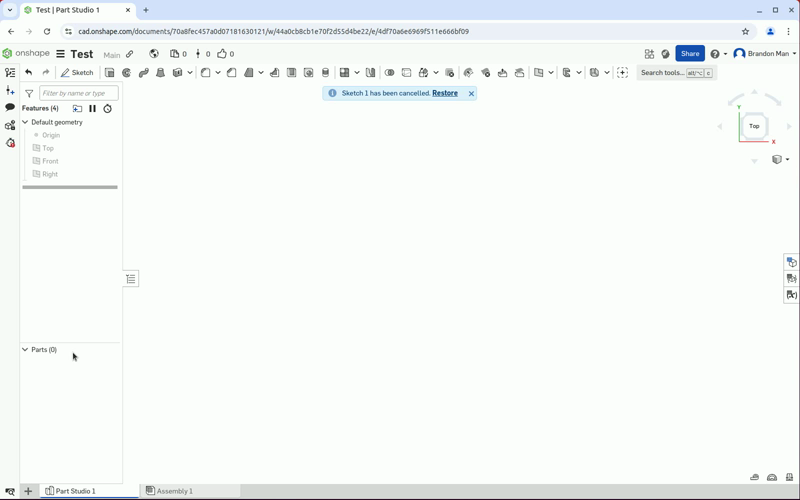
key(y)
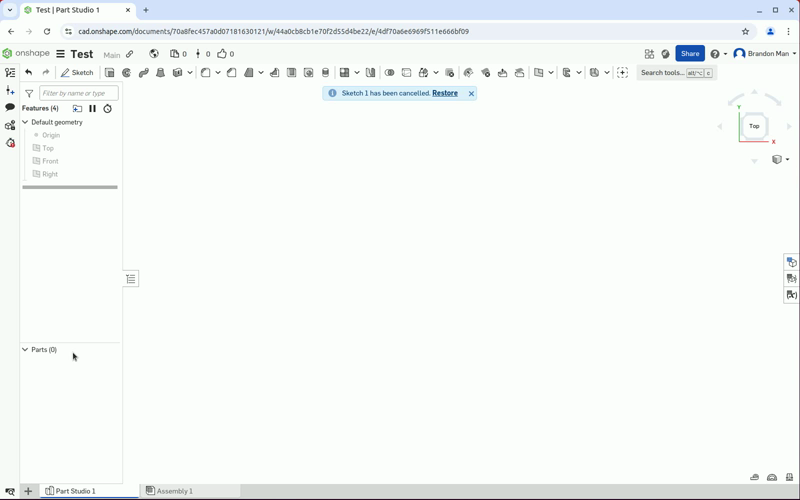
key(shift+p)
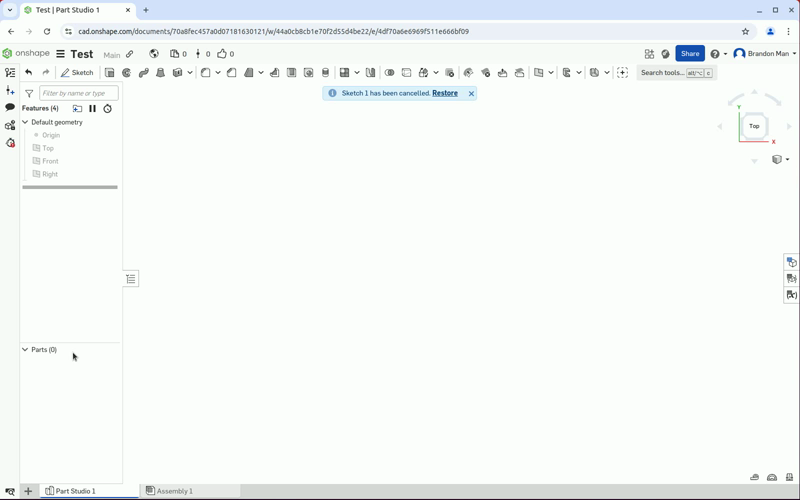
key(space)
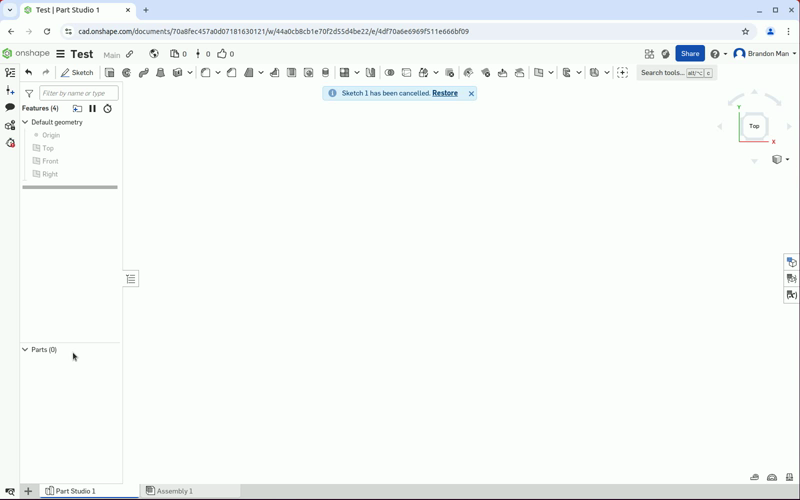
key_down(shift)
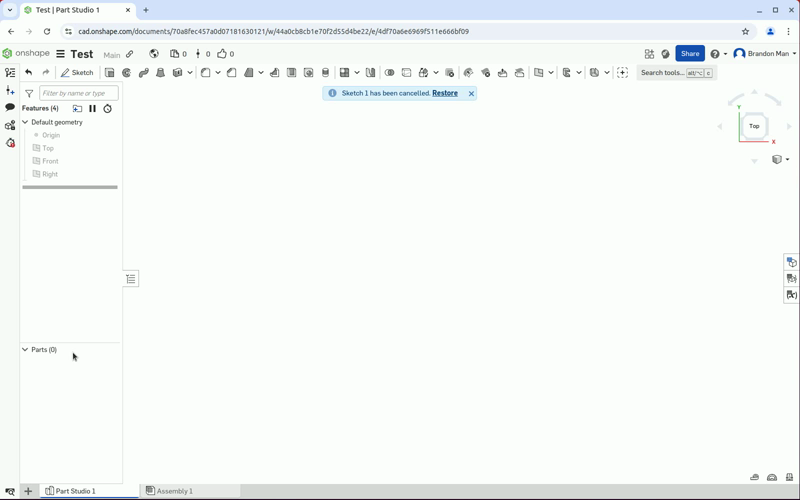
key(up)
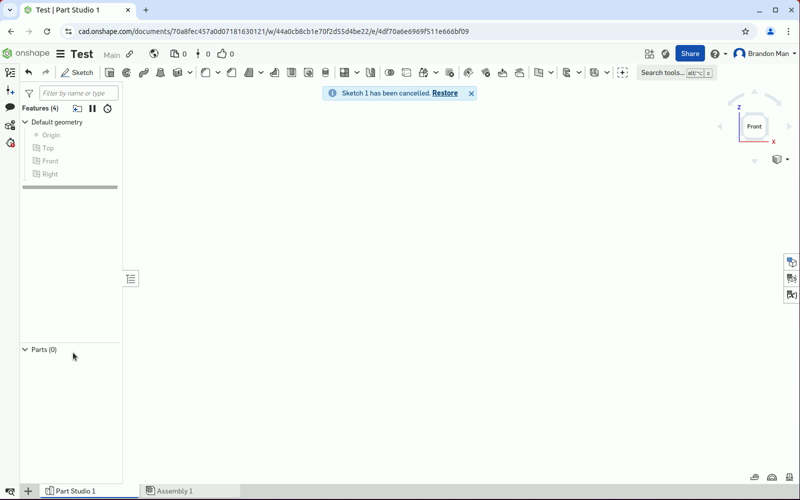
key_up(shift)
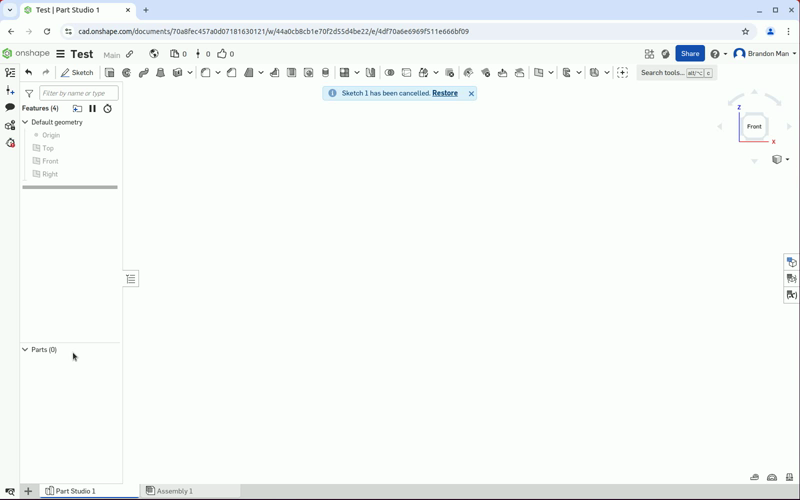
mouse_move(73, 352)
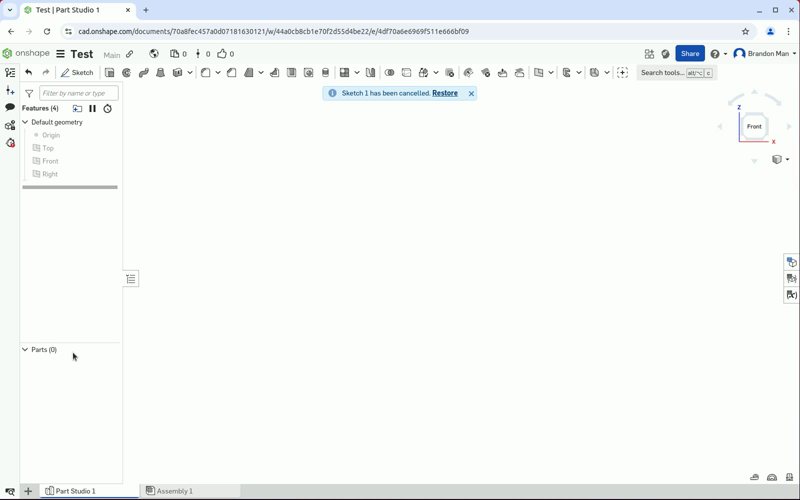
key(shift+y)
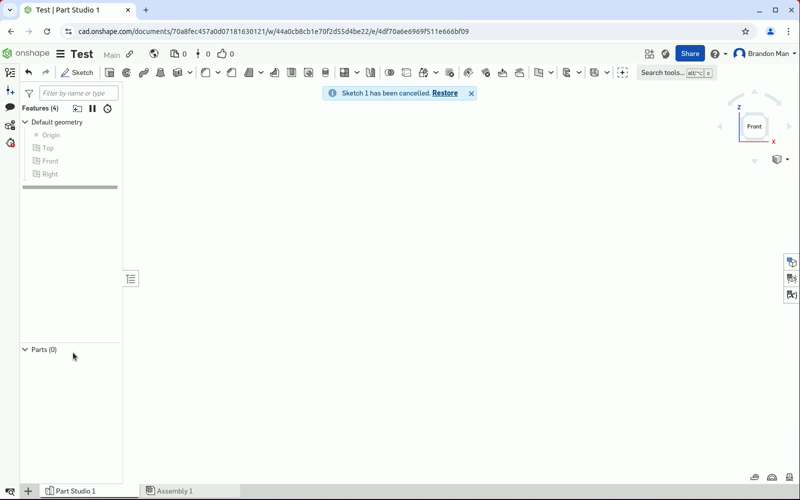
key(shift+s)
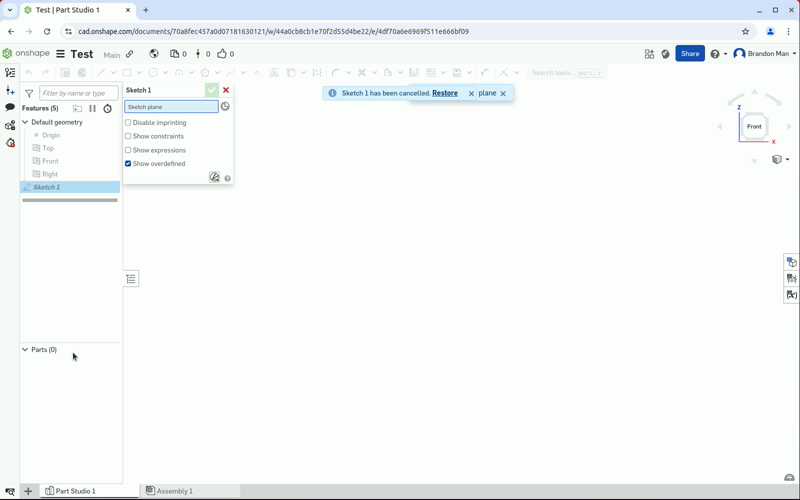
mouse_move(73, 163)
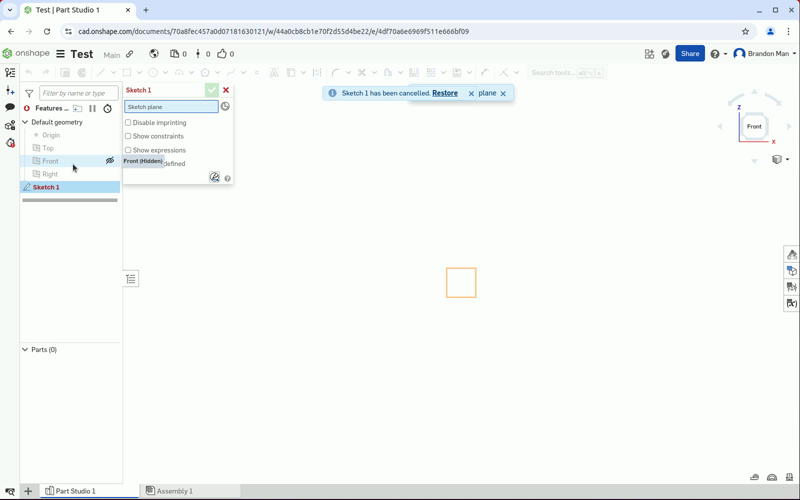
click(73, 163)
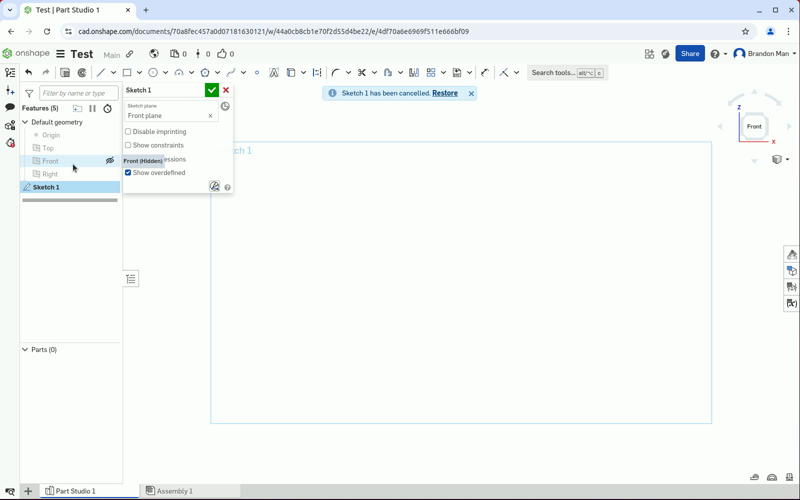
mouse_move(73, 352)
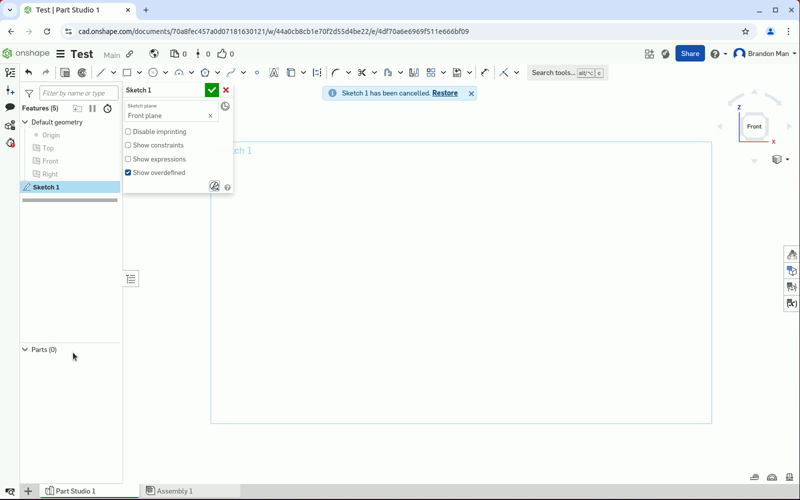
key(y)
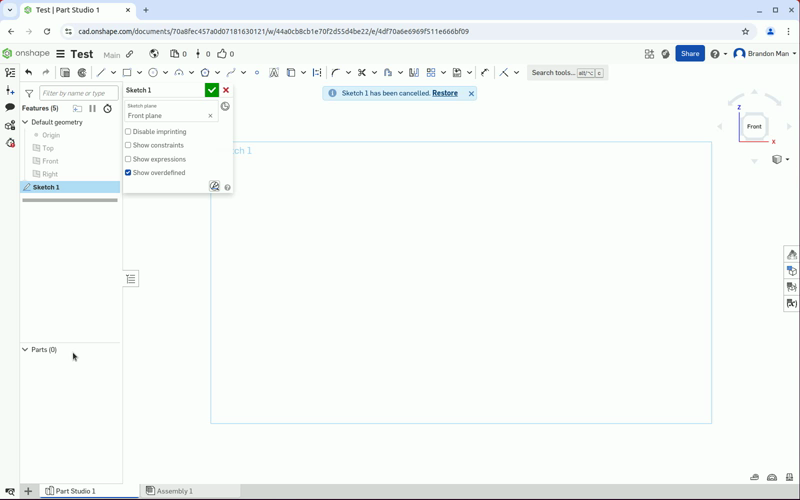
key(l)
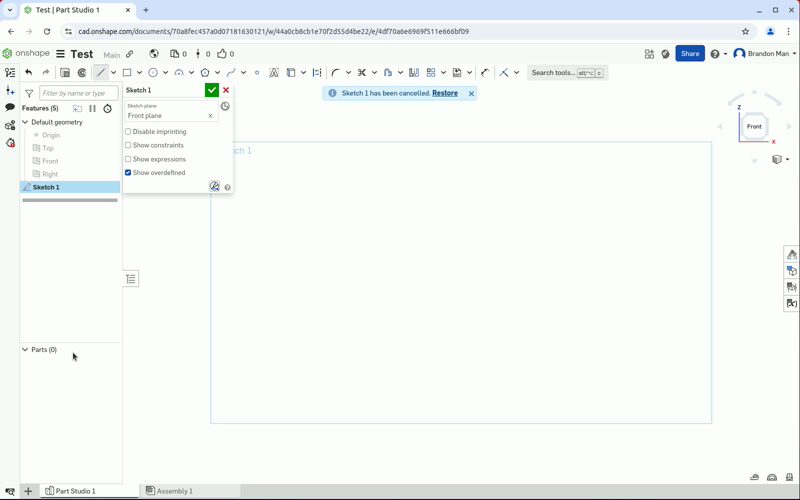
key_down(shift)
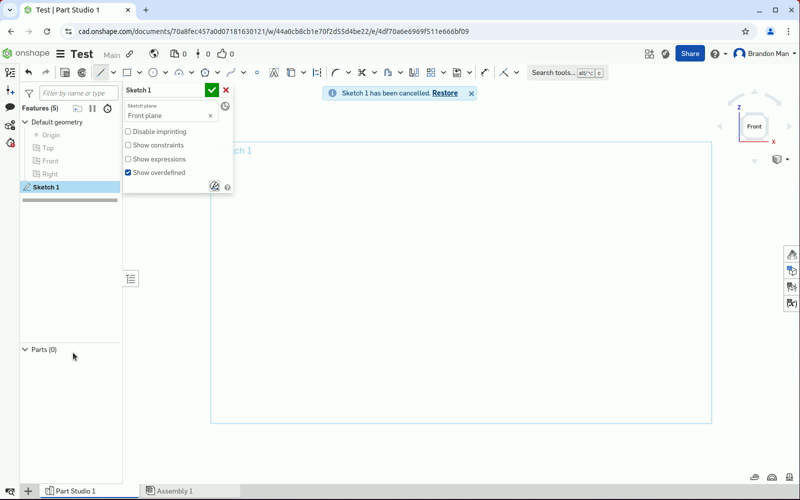
mouse_move(453, 275)
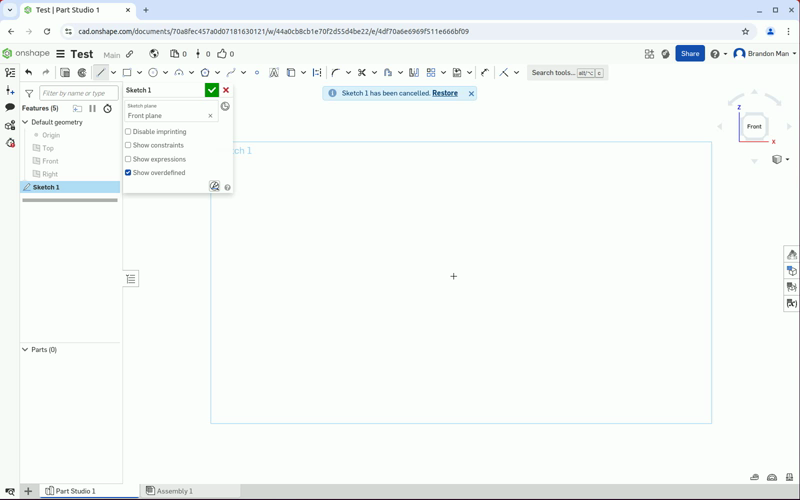
click(453, 275)
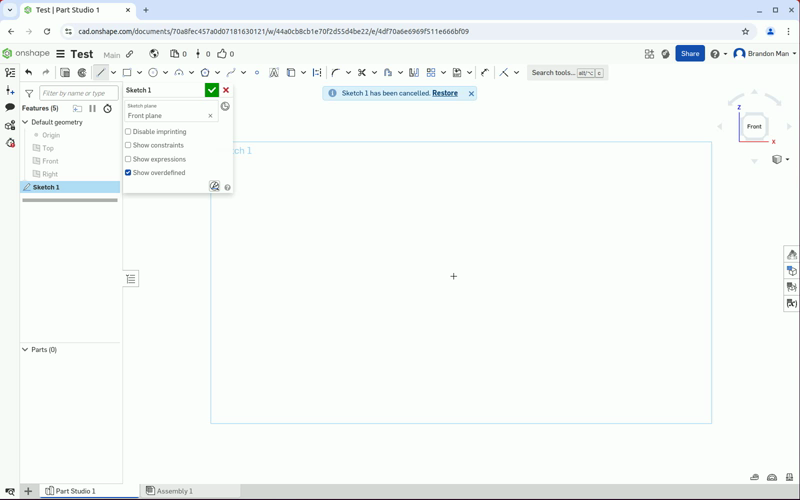
key_up(shift)
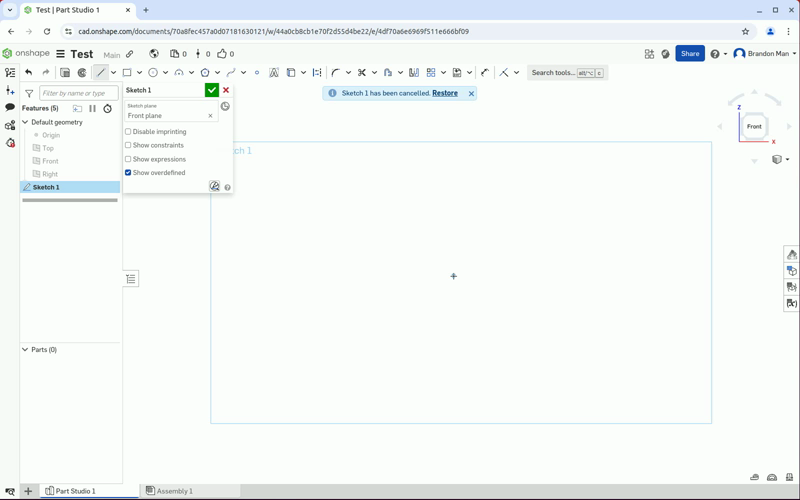
key_down(shift)
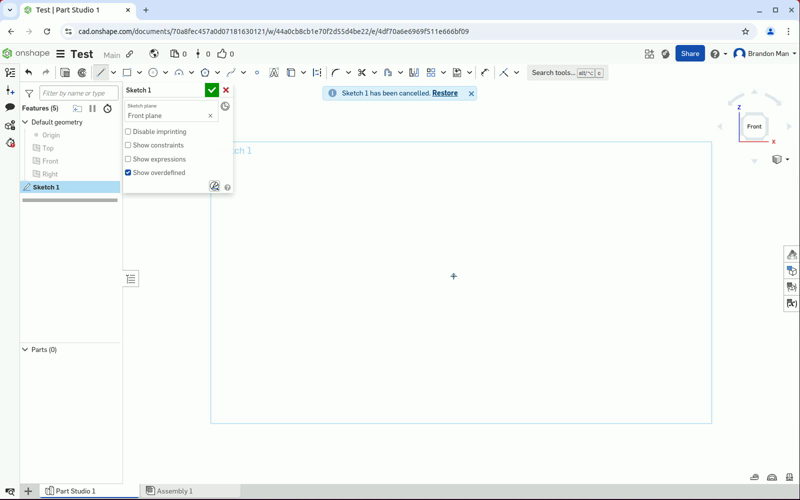
mouse_move(483, 275)
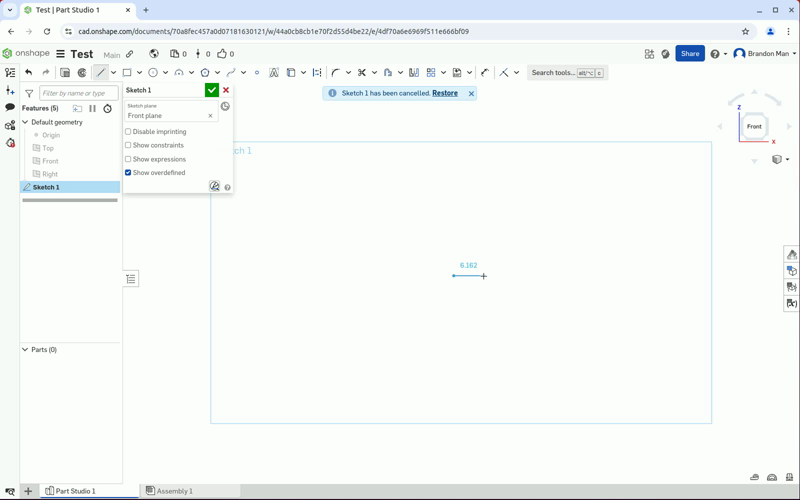
mouse_move(461, 275)
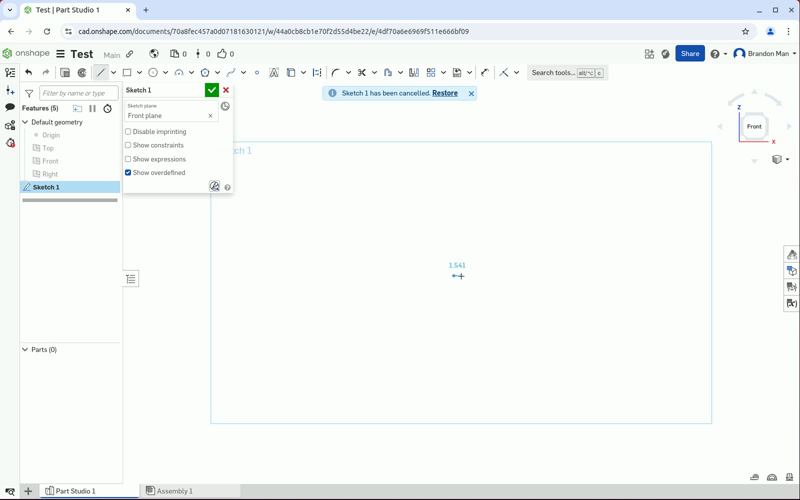
click(461, 275)
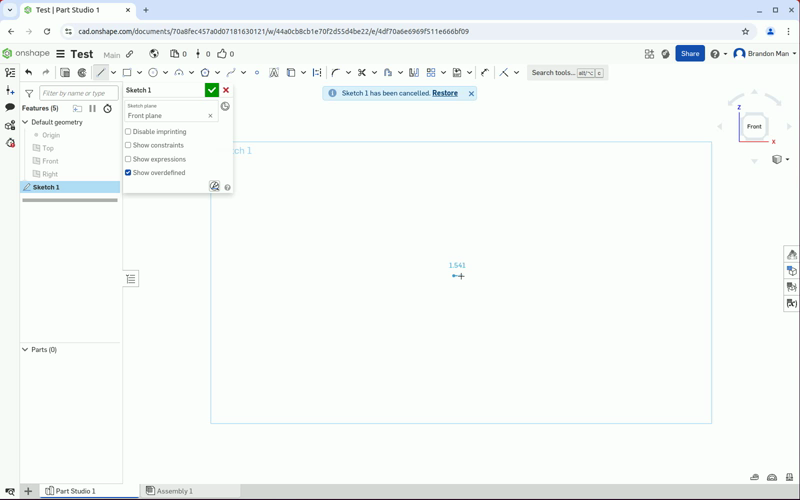
key_up(shift)
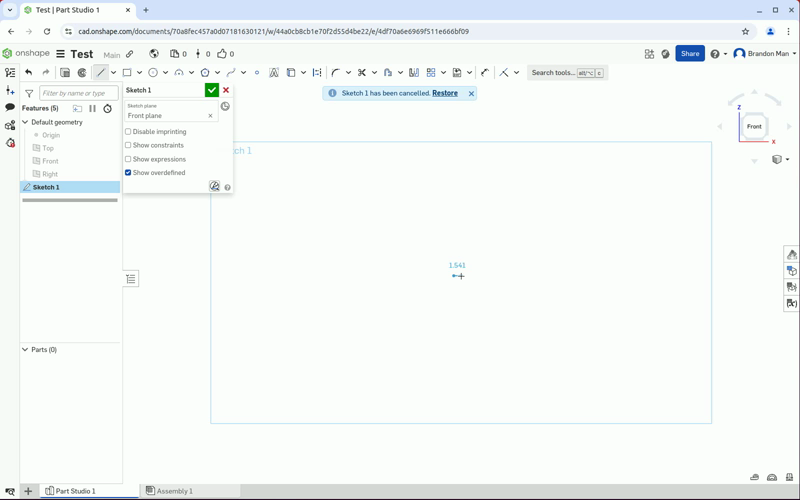
key_down(shift)
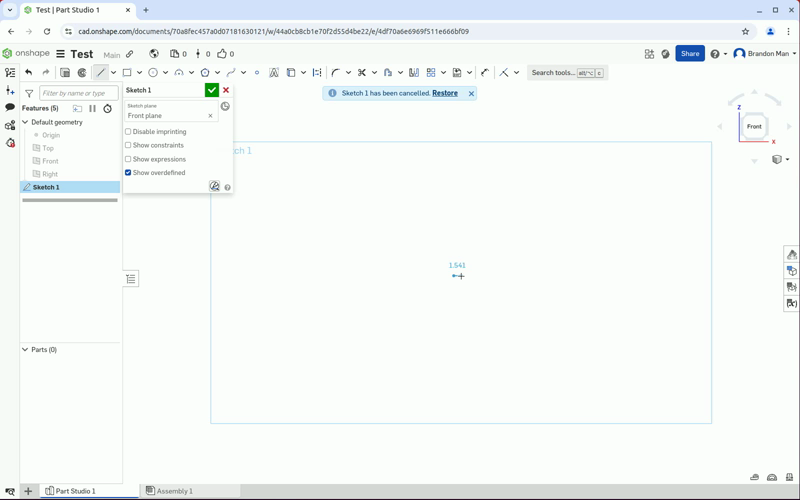
mouse_move(491, 275)
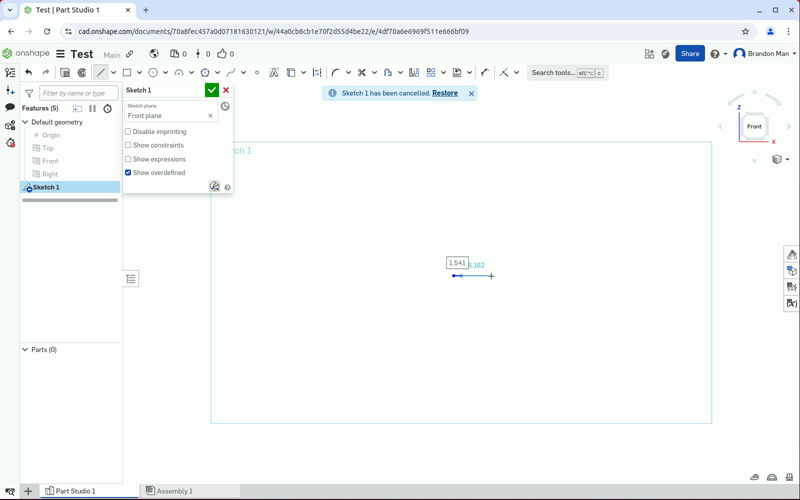
mouse_move(461, 283)
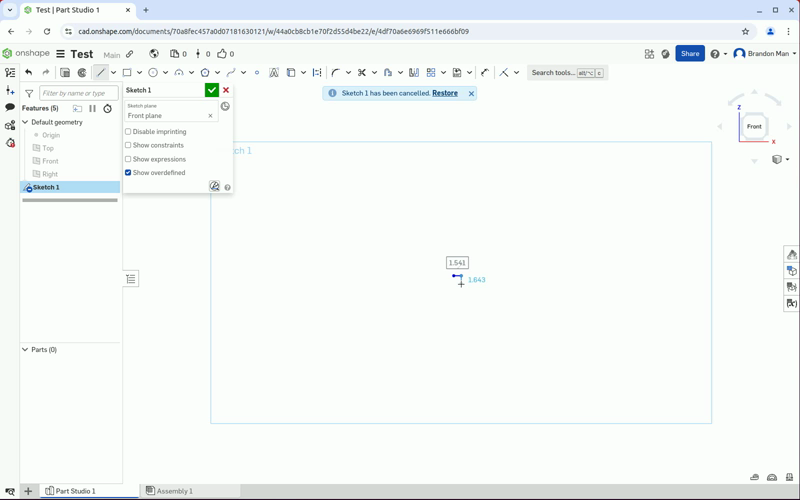
click(461, 283)
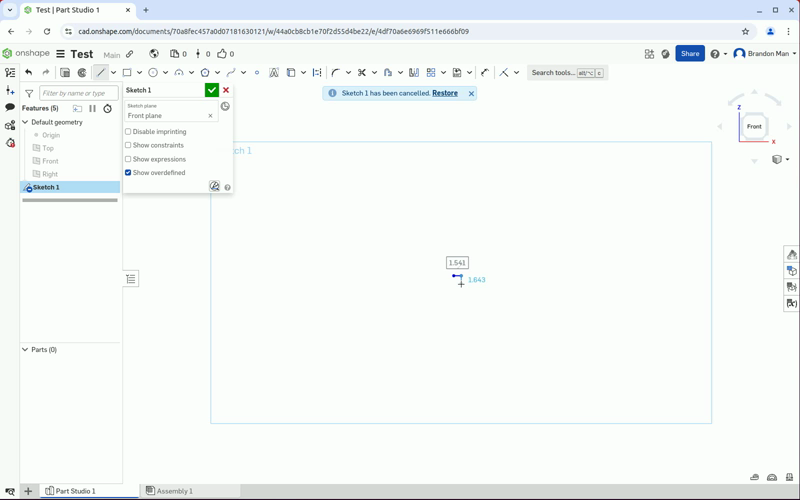
key_up(shift)
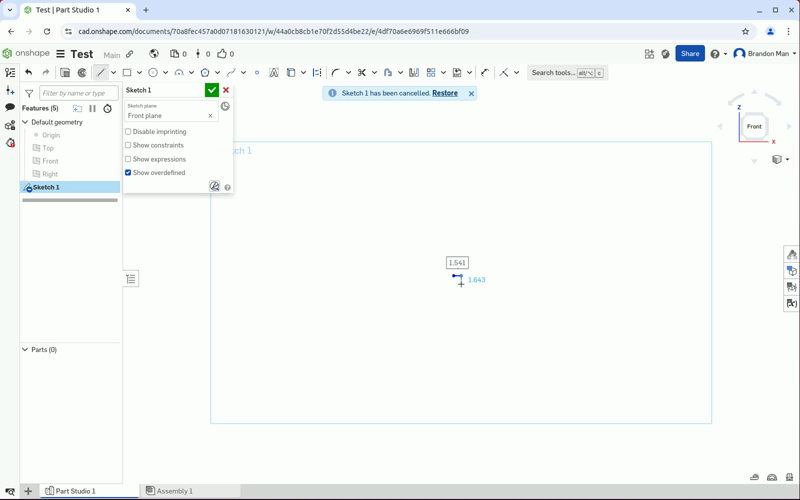
key_down(shift)
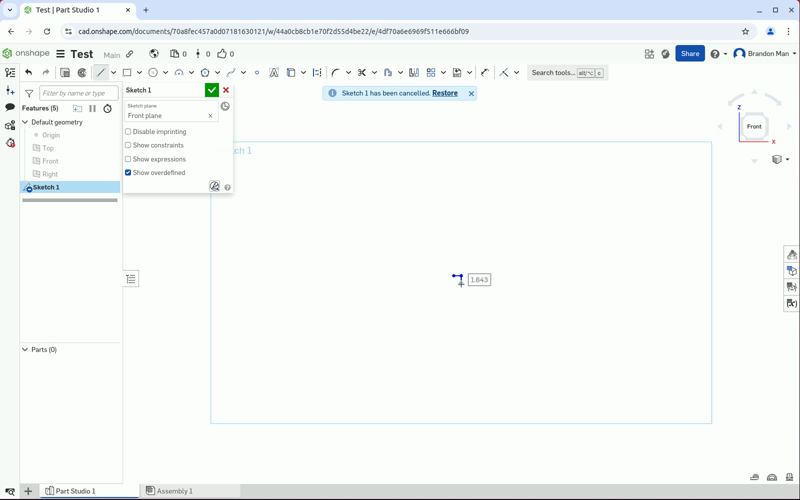
mouse_move(573, 283)
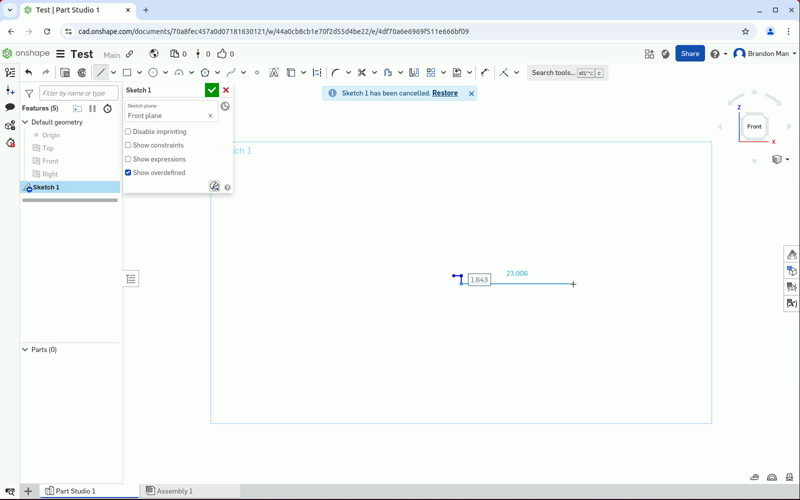
click(573, 283)
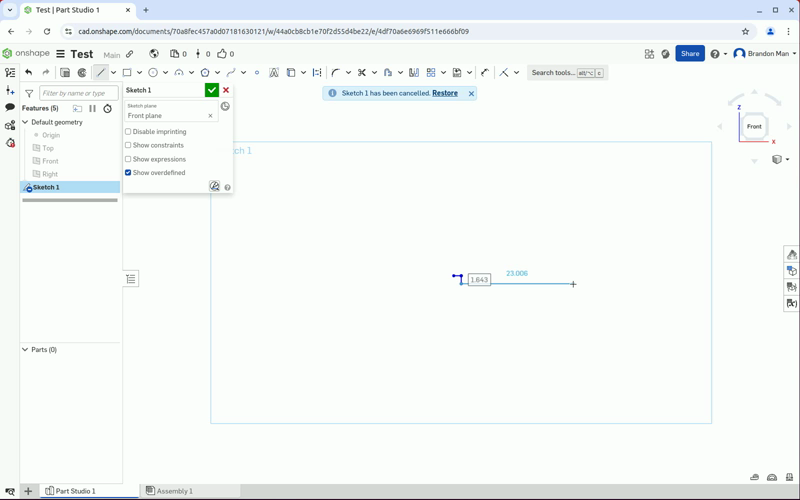
key_up(shift)
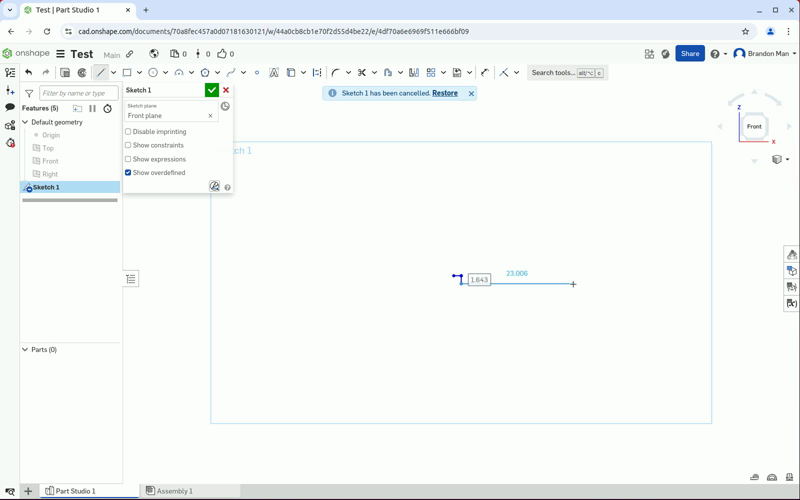
key_down(shift)
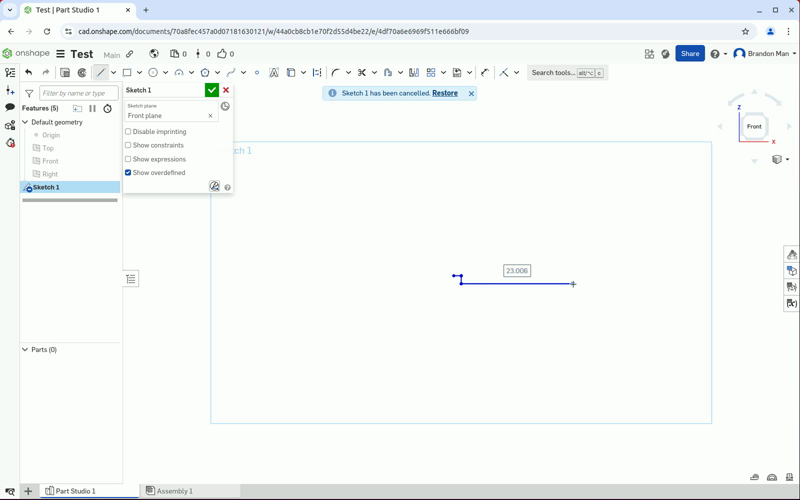
mouse_move(589, 283)
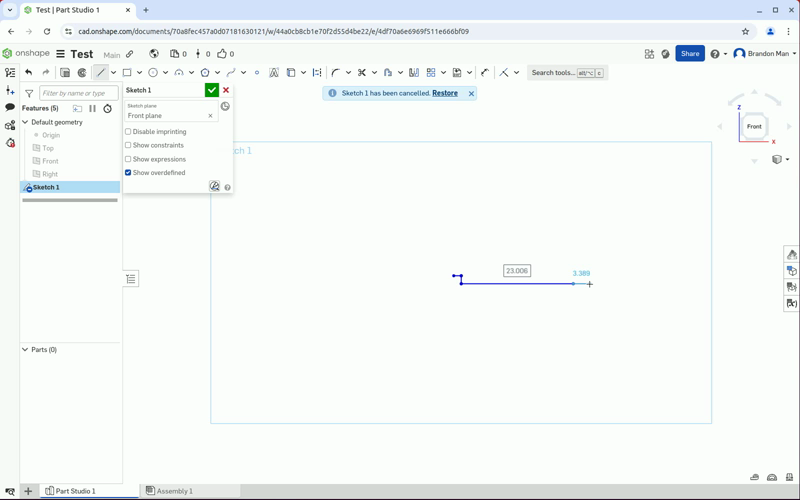
mouse_move(573, 248)
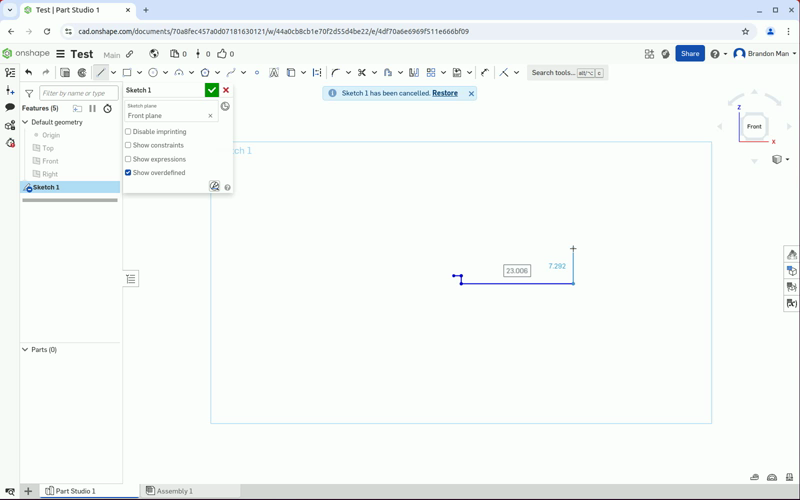
click(573, 248)
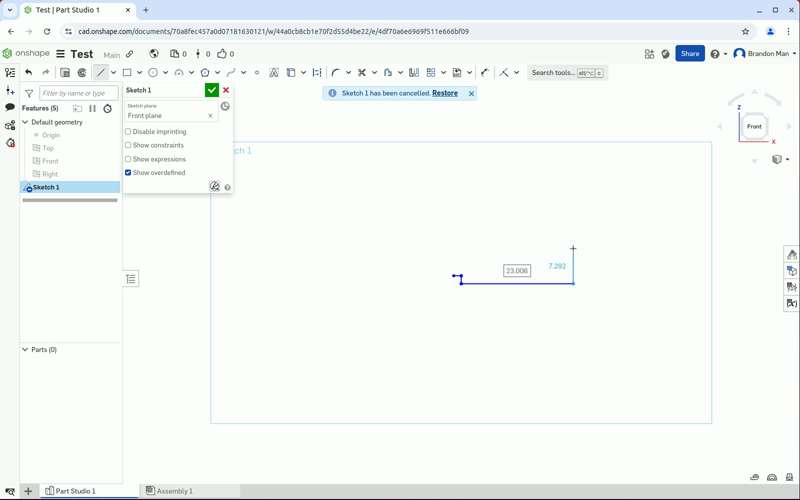
key_up(shift)
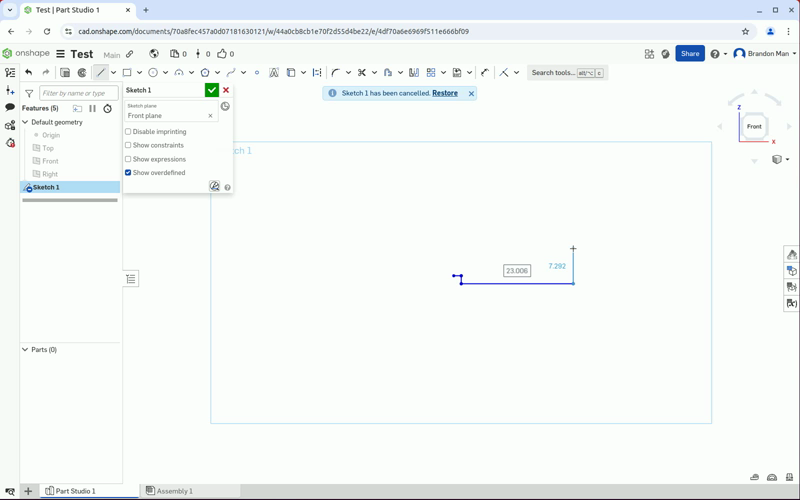
key_down(shift)
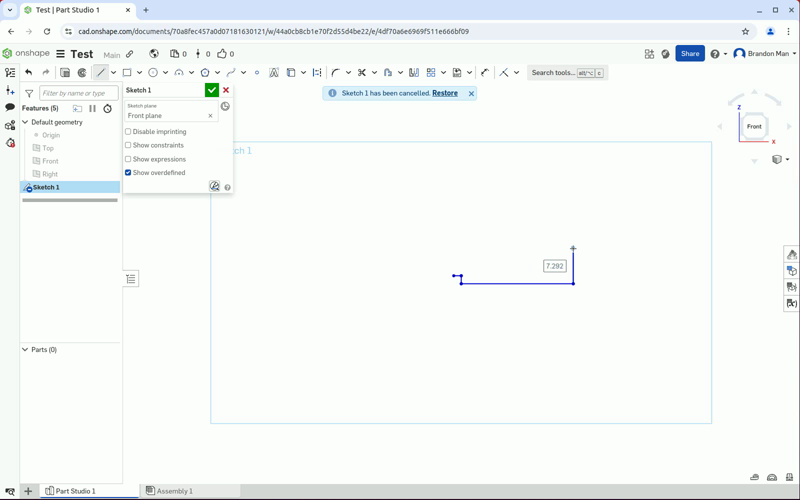
mouse_move(510, 205)
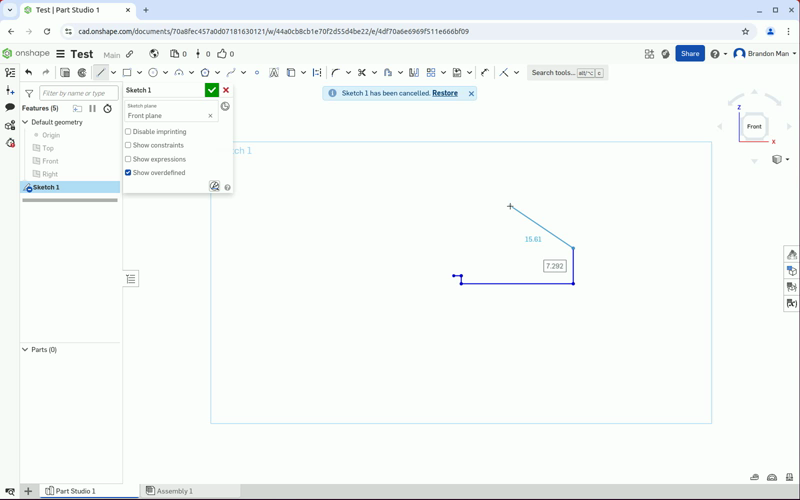
click(510, 205)
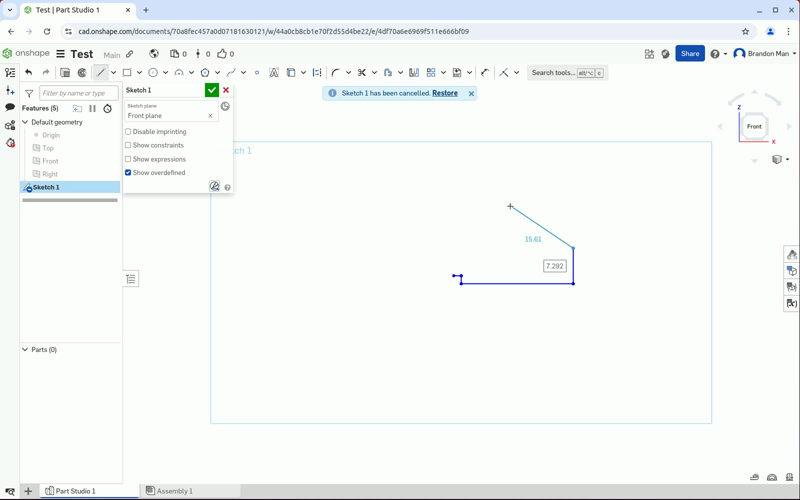
key_up(shift)
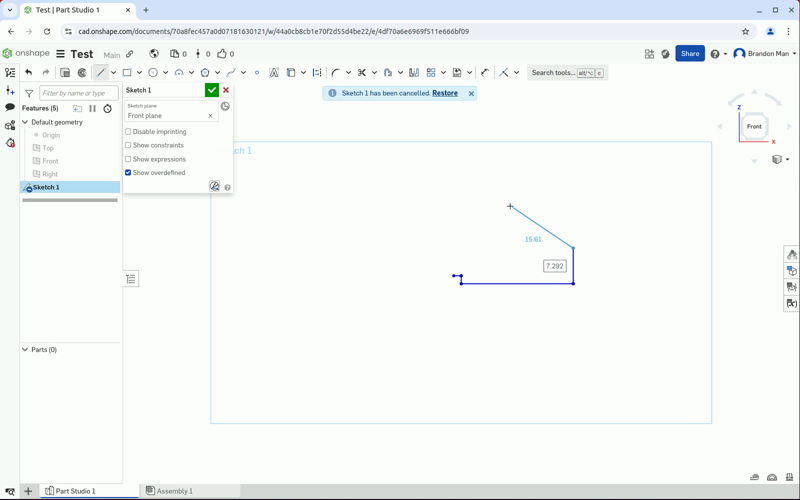
key_down(shift)
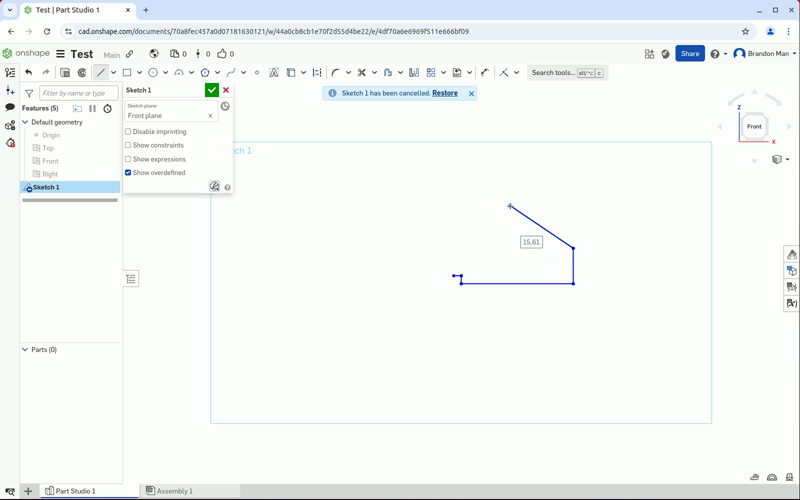
mouse_move(540, 205)
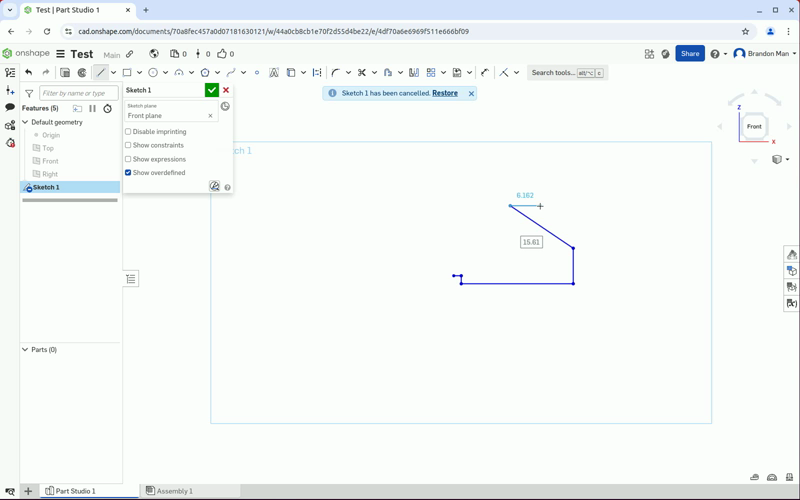
mouse_move(453, 205)
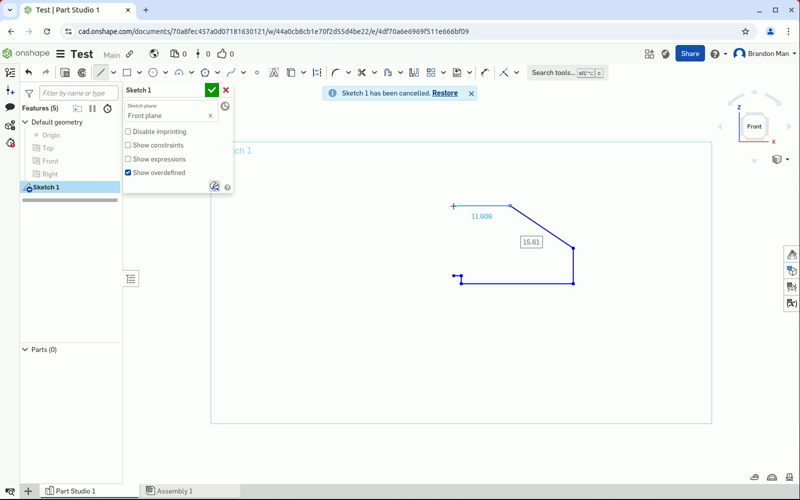
click(453, 205)
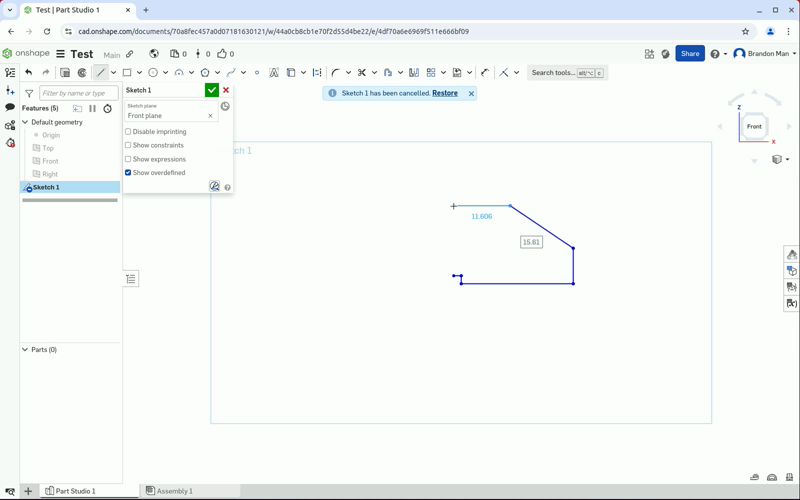
key_up(shift)
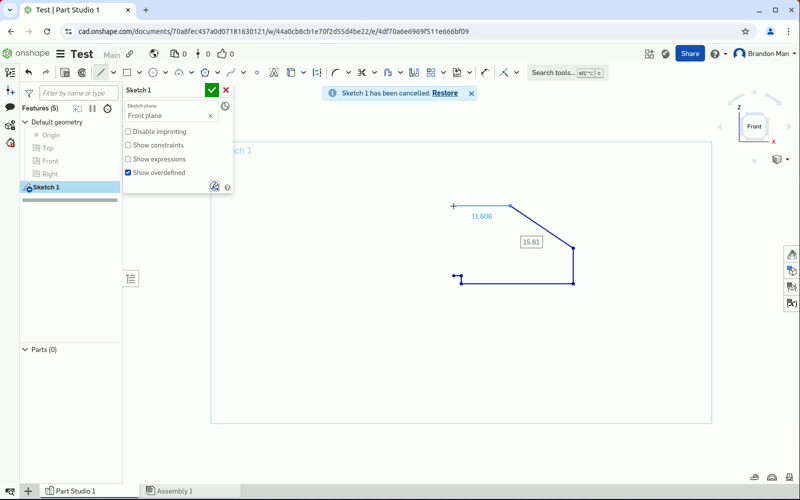
key_down(shift)
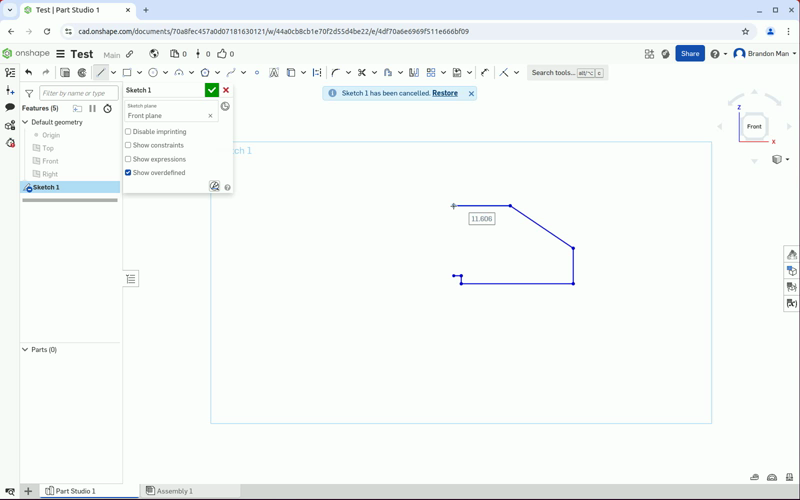
mouse_move(453, 275)
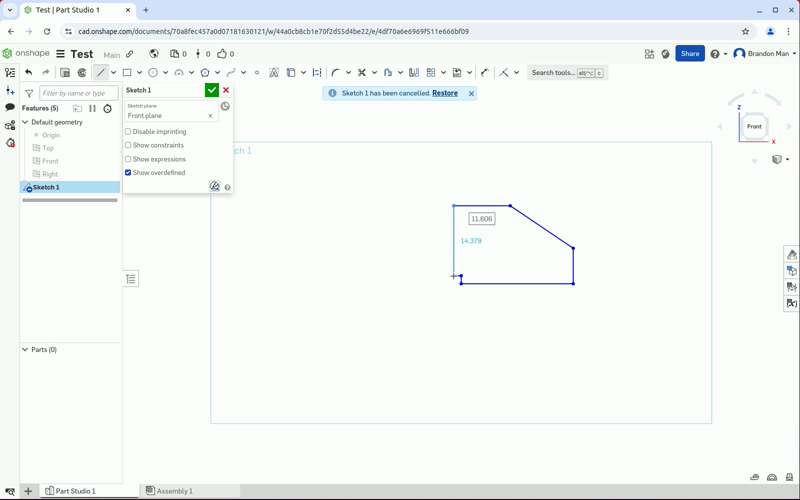
key_up(shift)
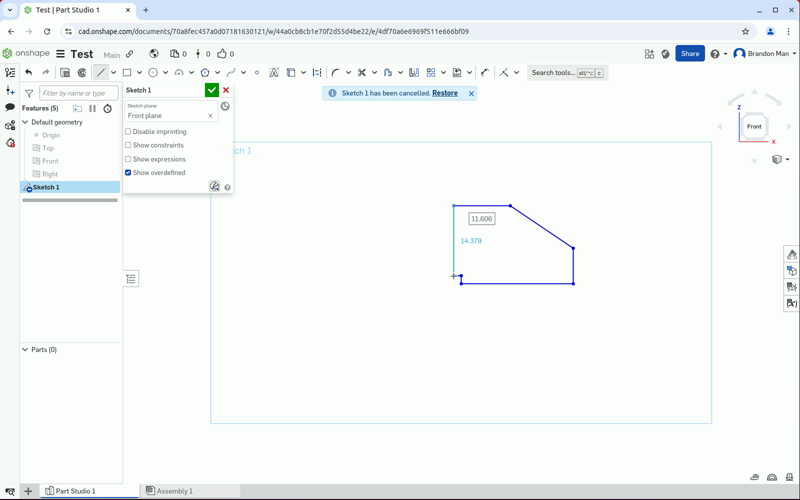
click(453, 275)
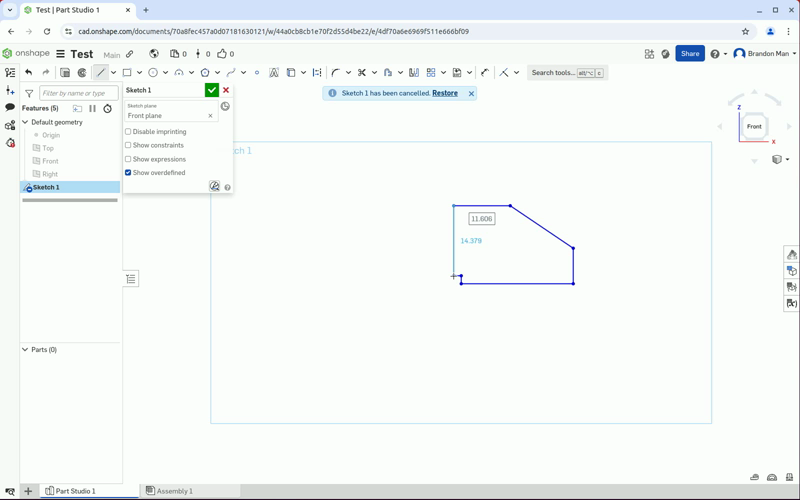
key(esc)
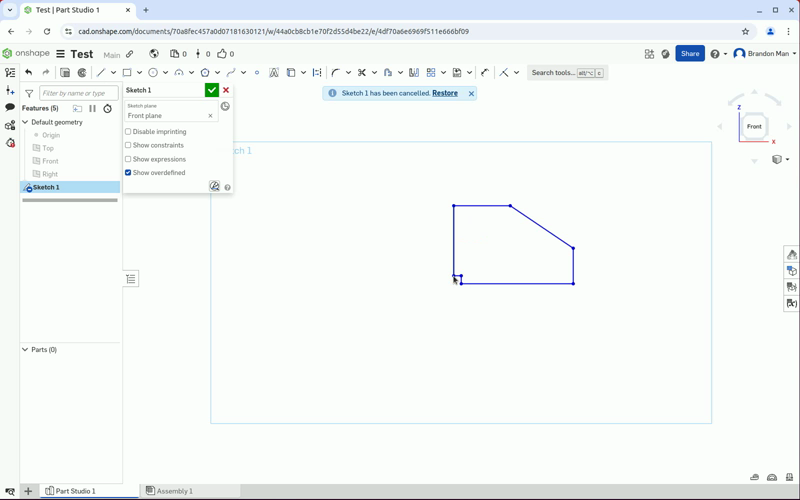
mouse_move(543, 261)
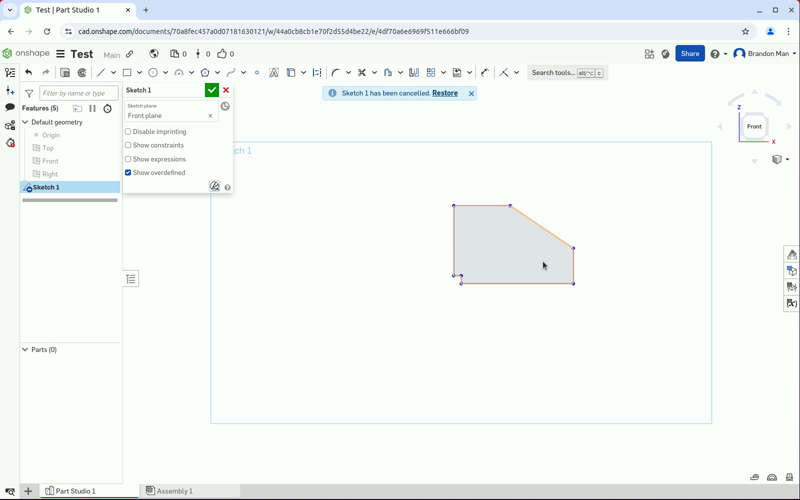
click(543, 261)
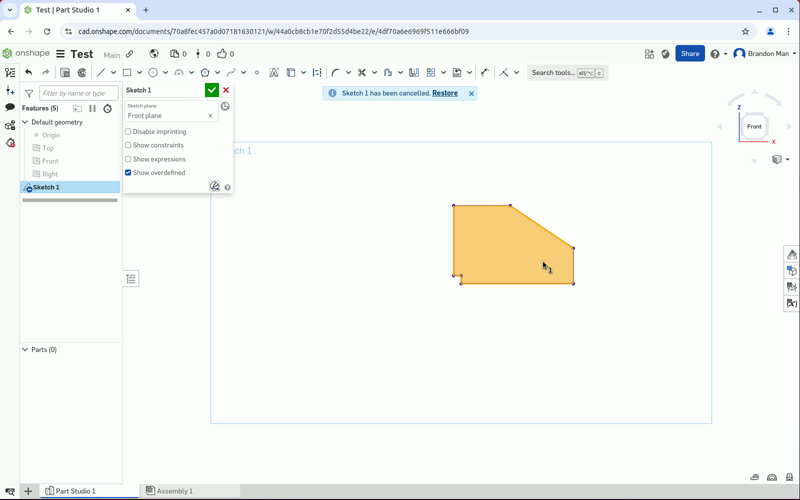
mouse_move(73, 352)
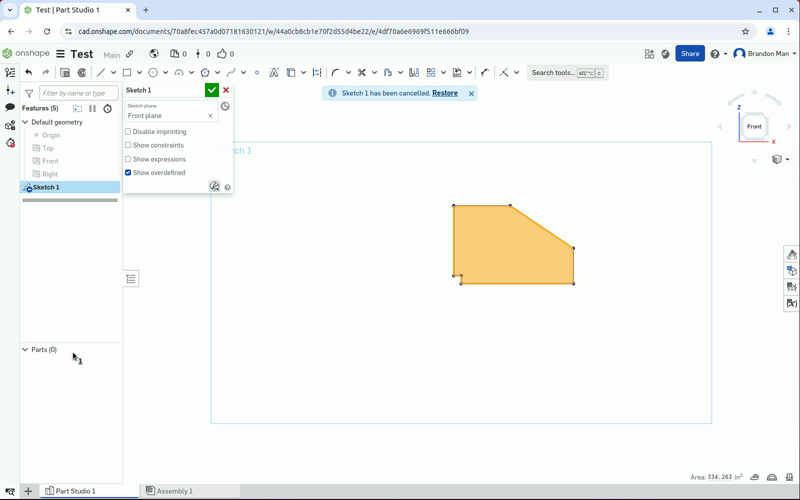
key(shift+y)
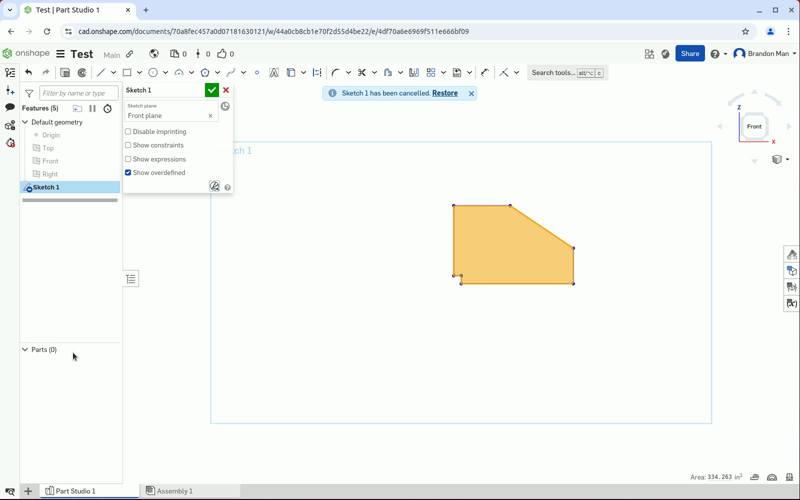
key(shift+e)
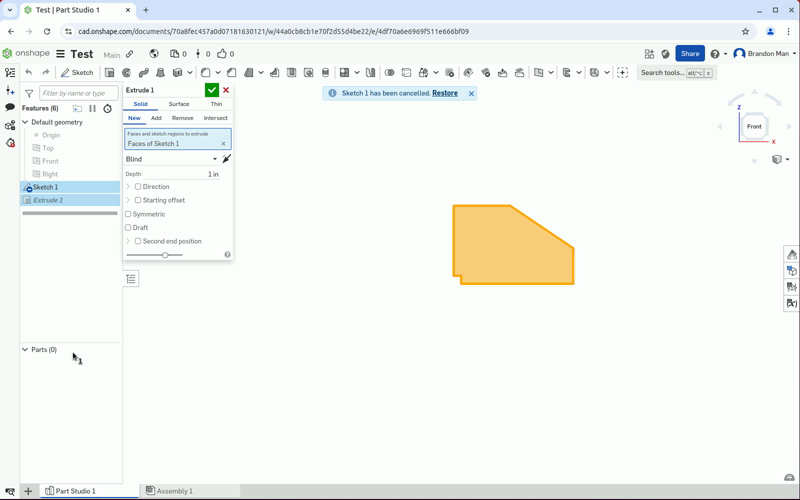
mouse_move(143, 106)
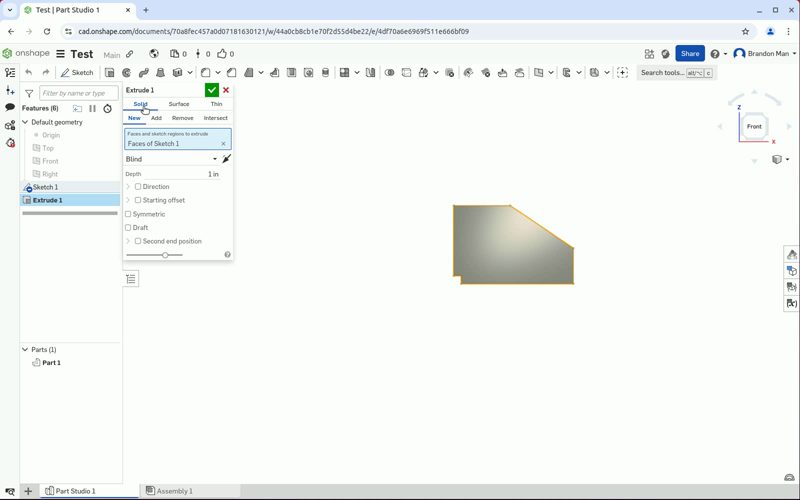
click(143, 106)
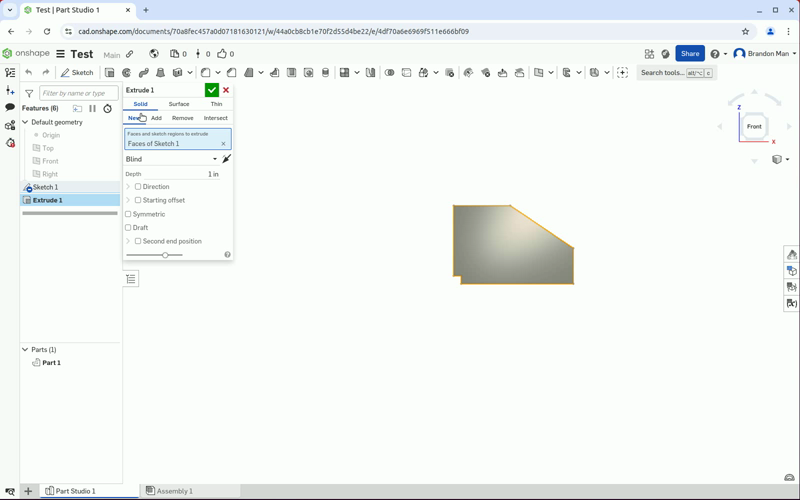
mouse_move(137, 120)
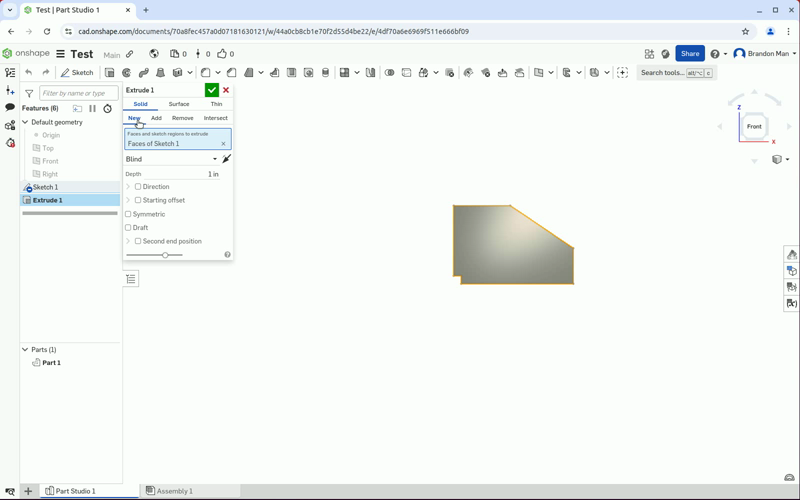
click(137, 120)
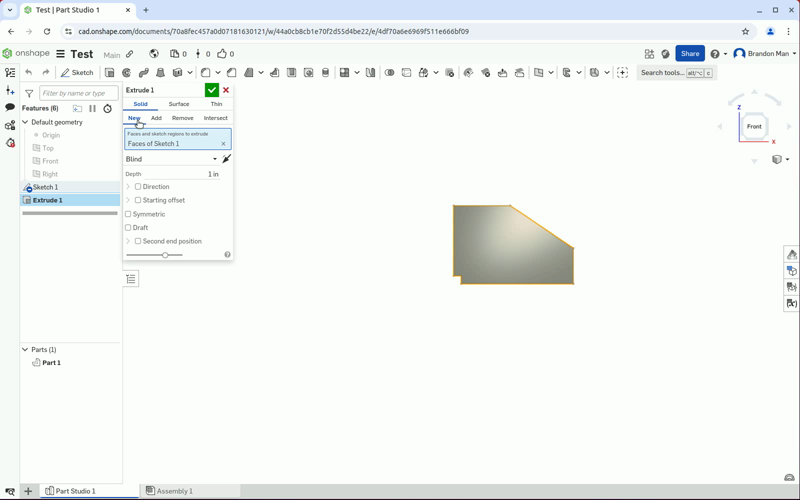
key(tab, 4)
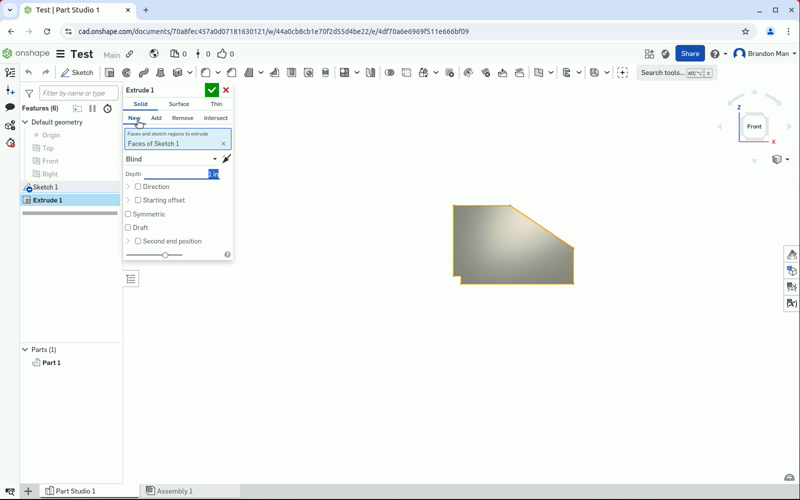
text(12.998)
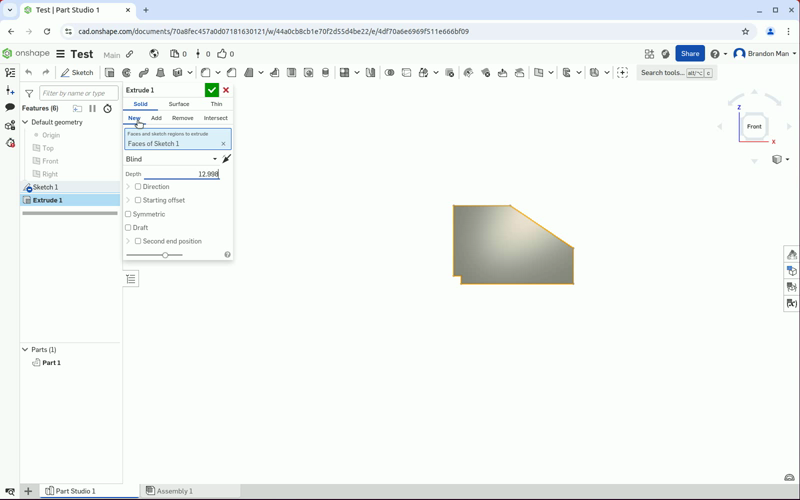
key(tab, 3)
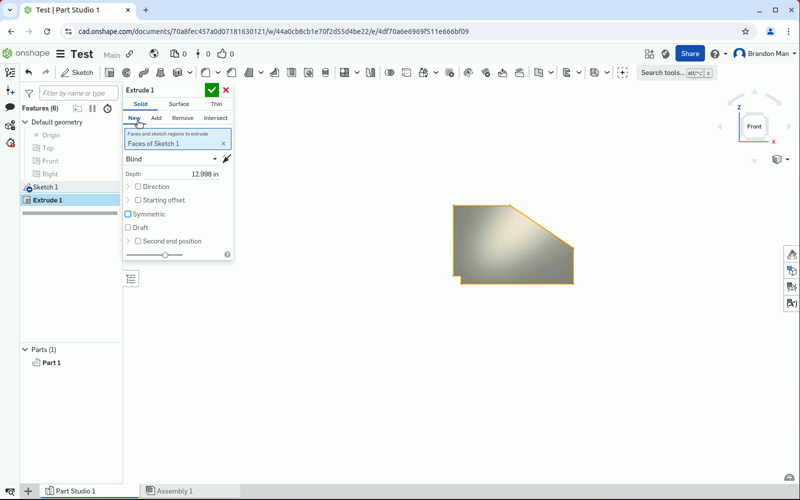
key(space)
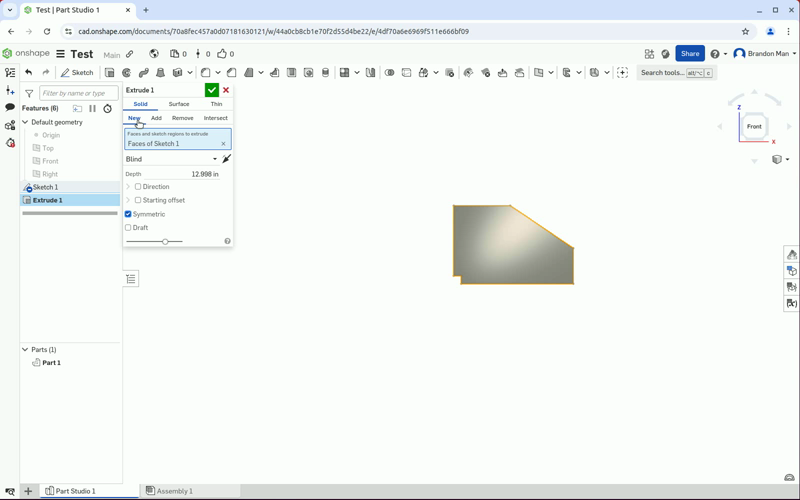
key(enter)
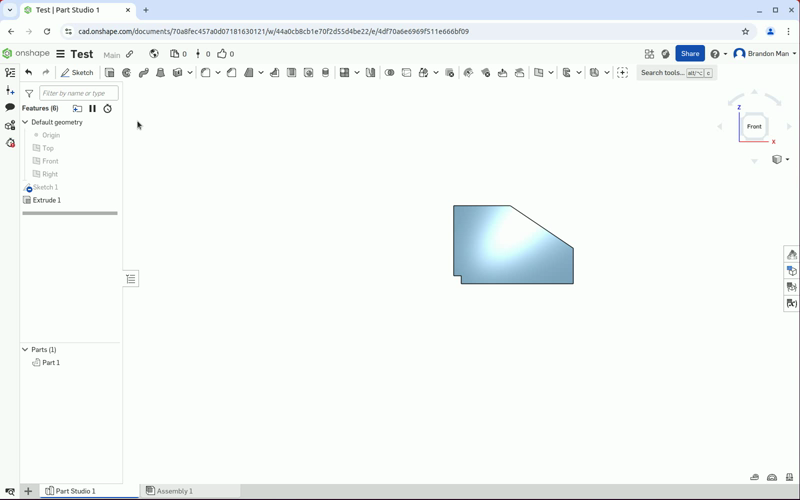
key(shift+h)
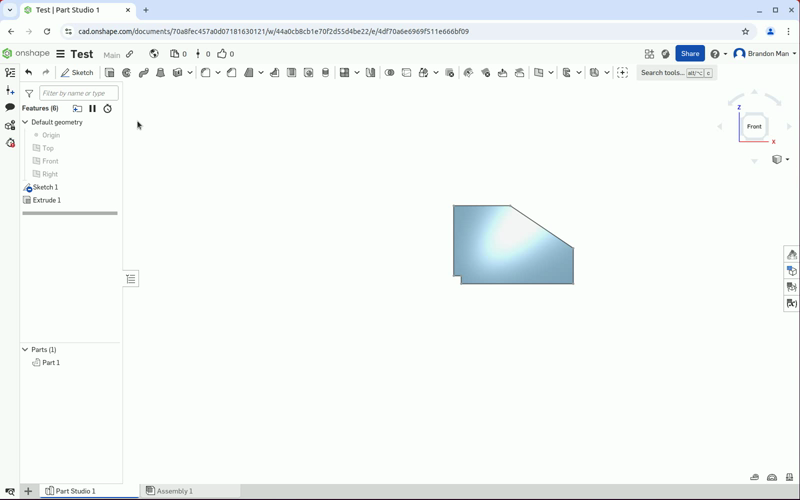
key(shift+h)
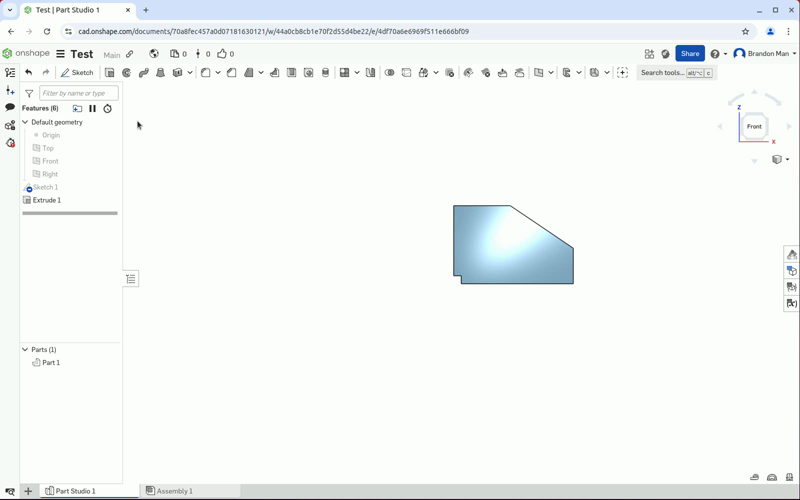
mouse_move(73, 189)
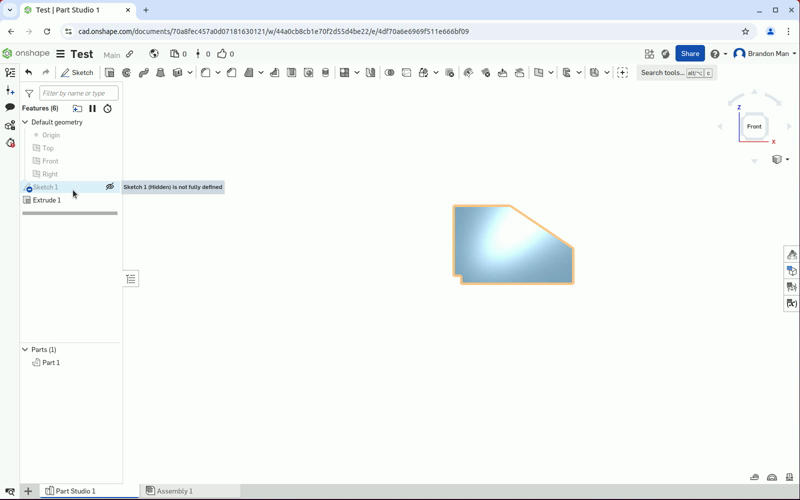
click(73, 189)
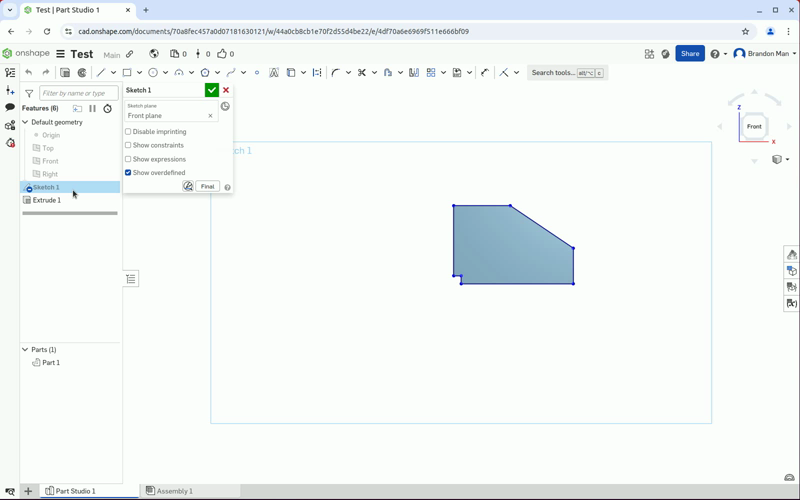
mouse_move(229, 92)
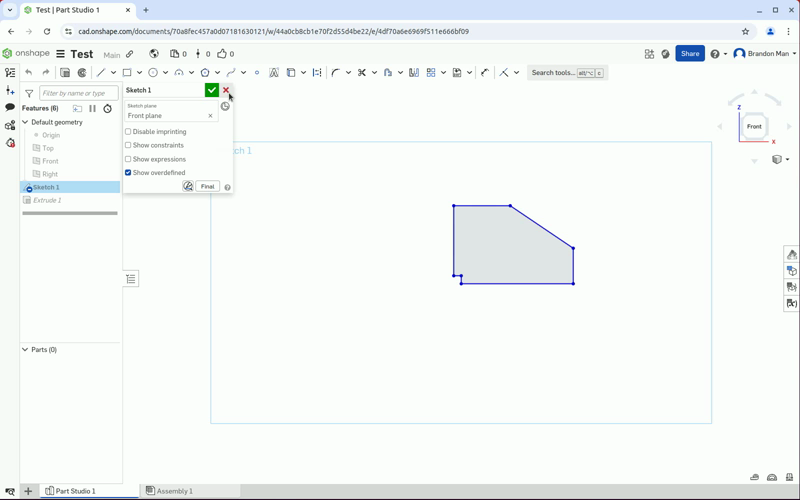
click(229, 92)
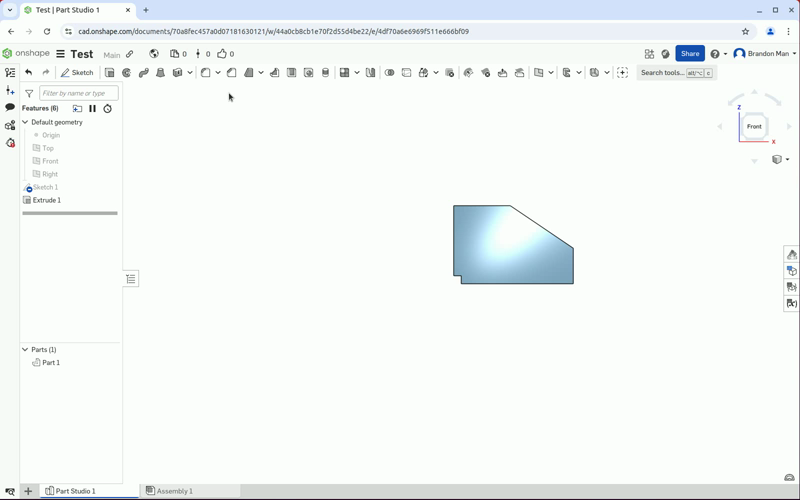
mouse_move(541, 75)
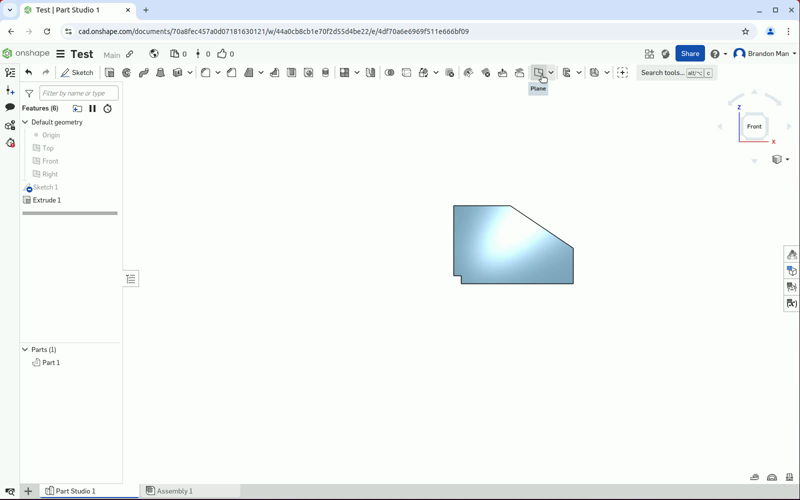
click(541, 75)
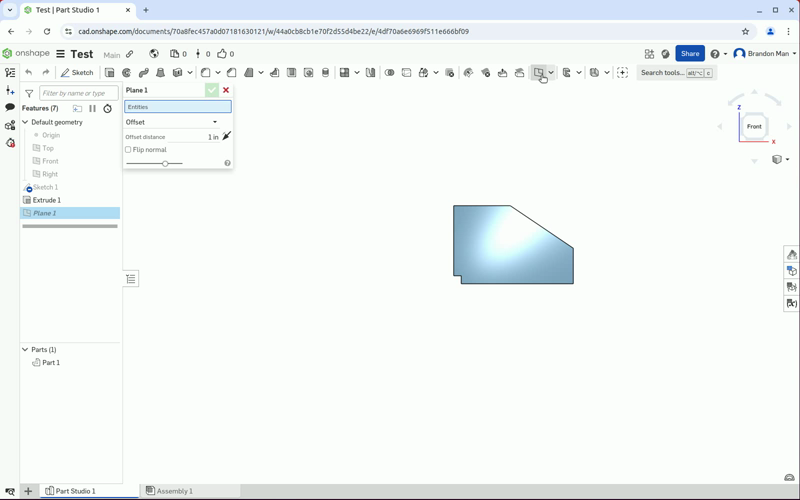
mouse_move(73, 163)
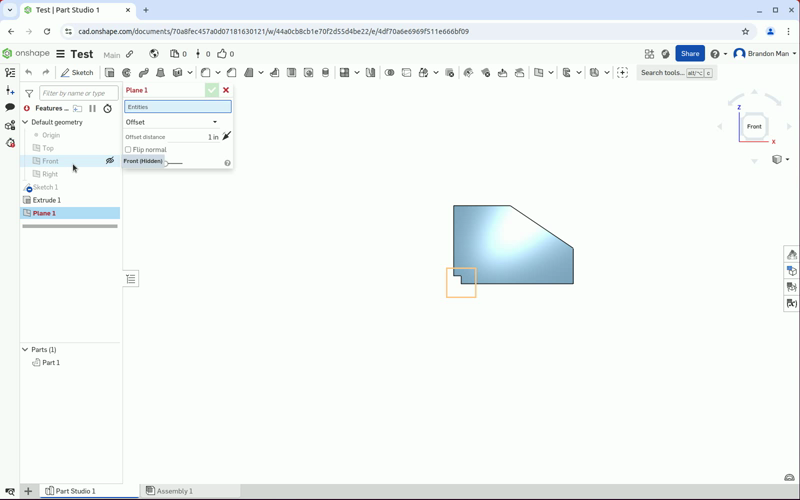
click(73, 163)
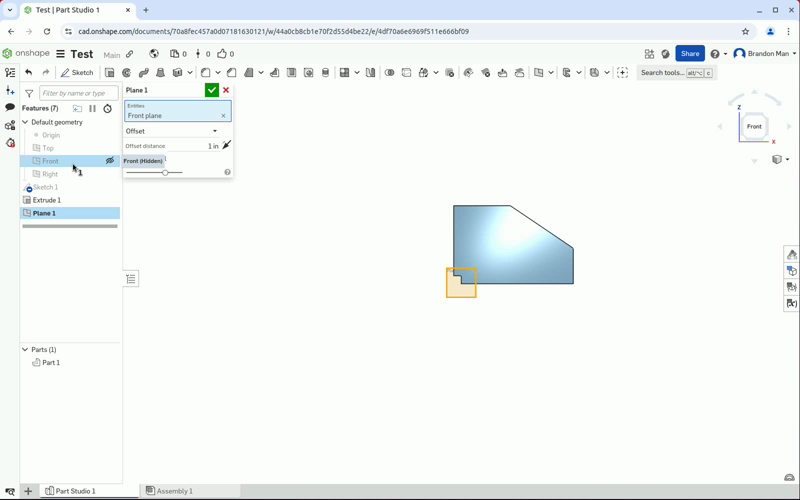
key(tab, 2)
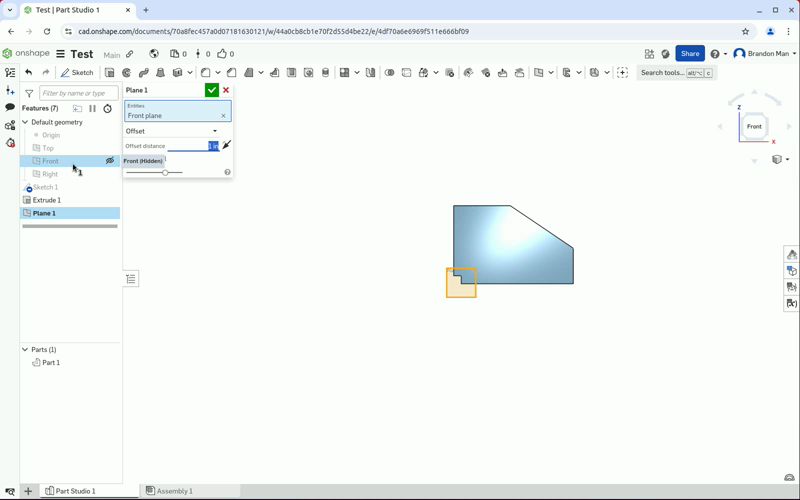
text(6.501)
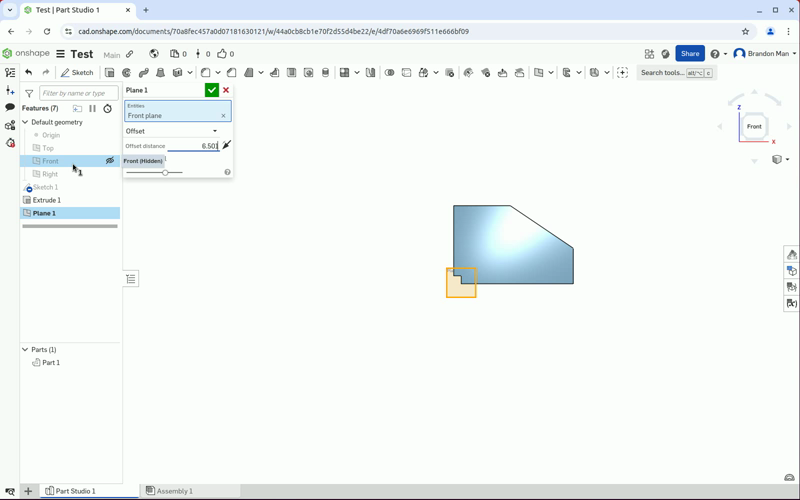
key(enter, 2)
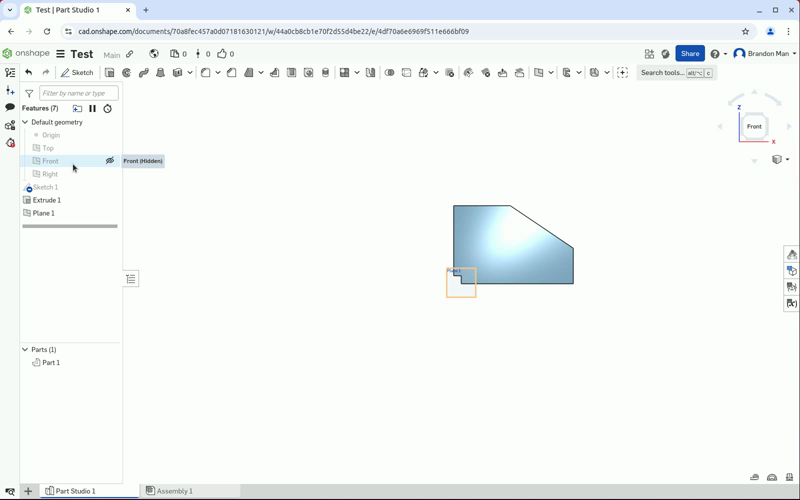
key(shift+s)
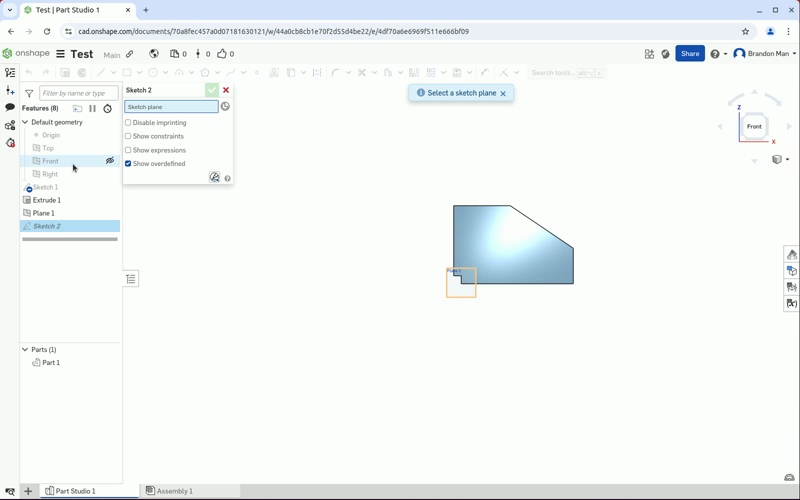
mouse_move(73, 215)
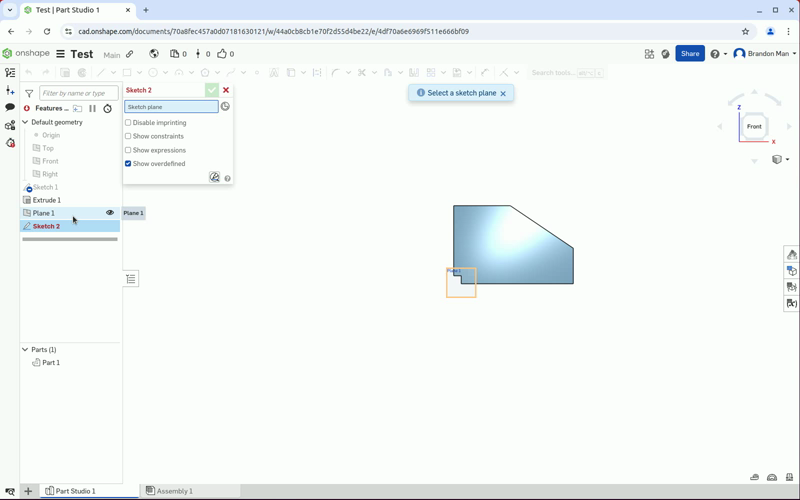
click(73, 215)
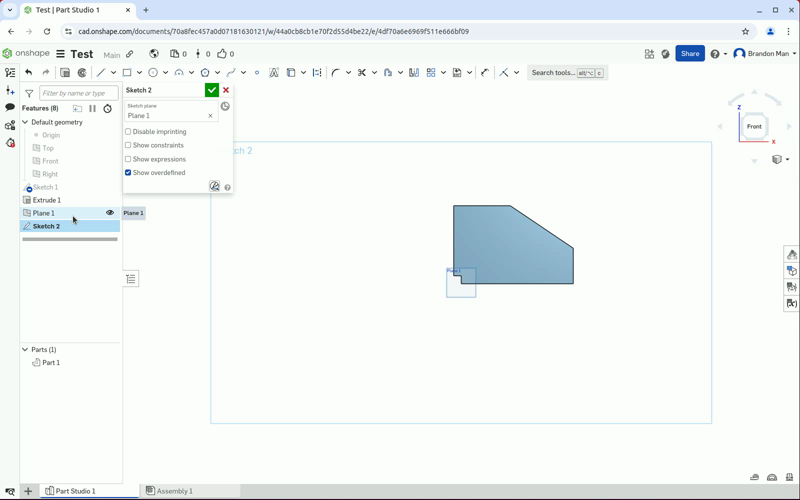
mouse_move(73, 352)
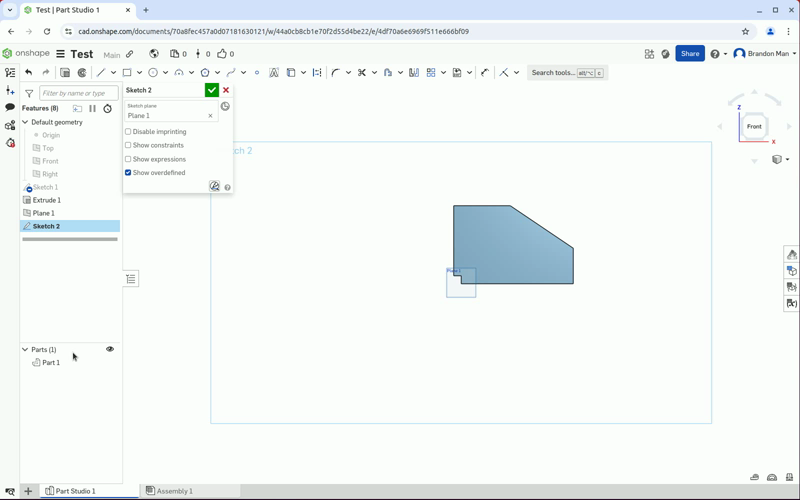
key(y)
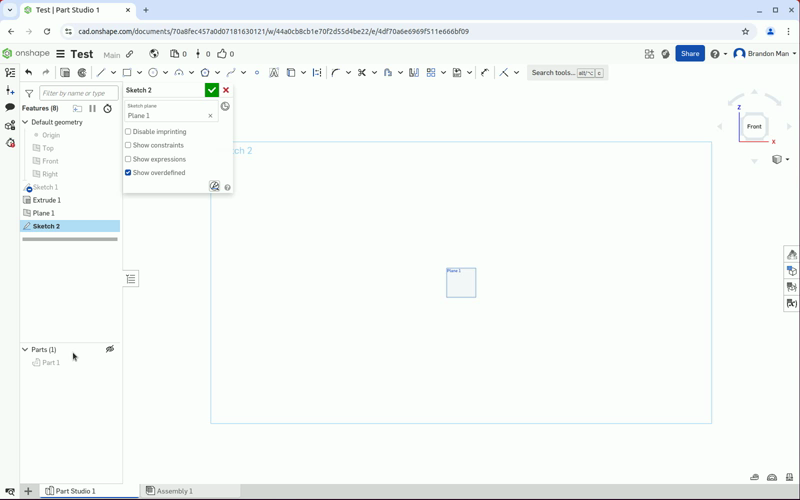
key(l)
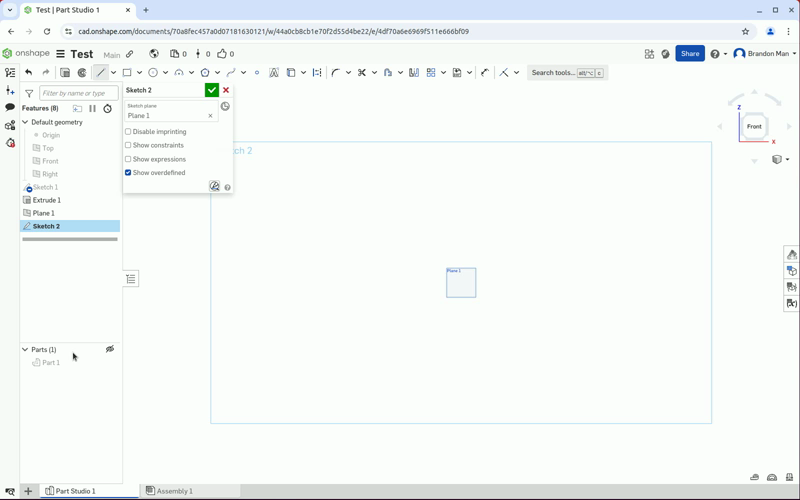
key_down(shift)
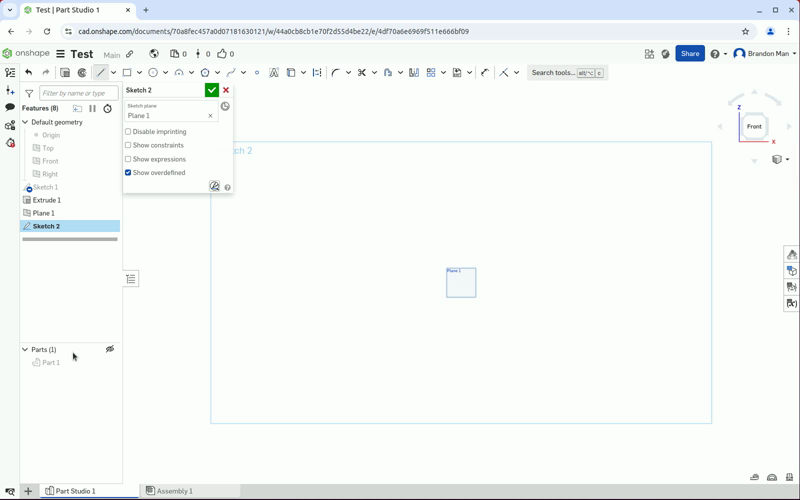
mouse_move(453, 247)
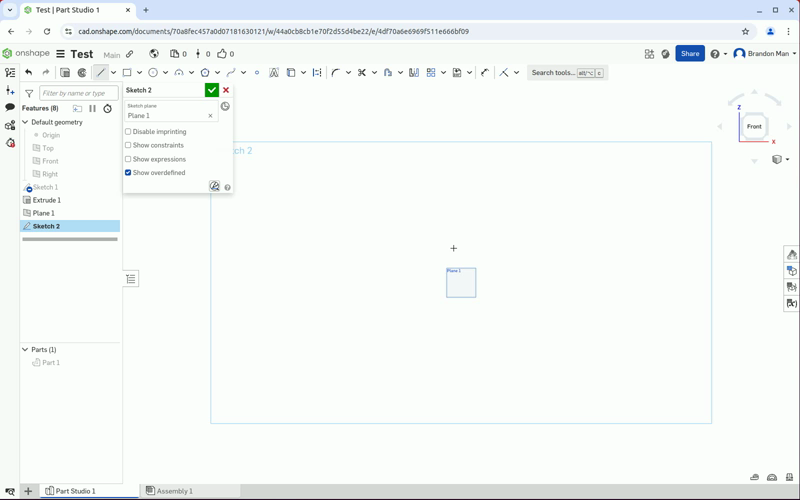
click(453, 247)
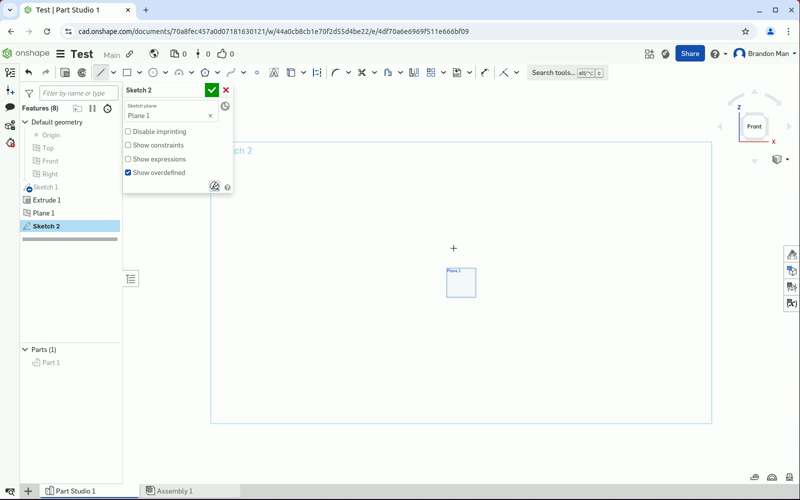
key_up(shift)
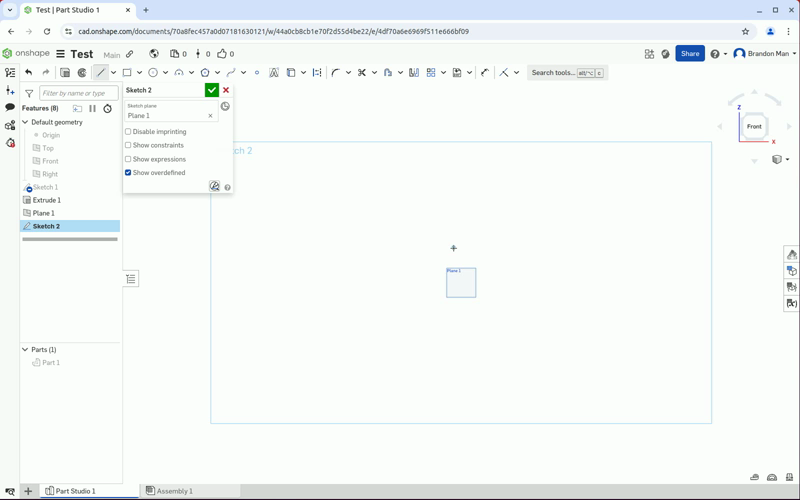
key_down(shift)
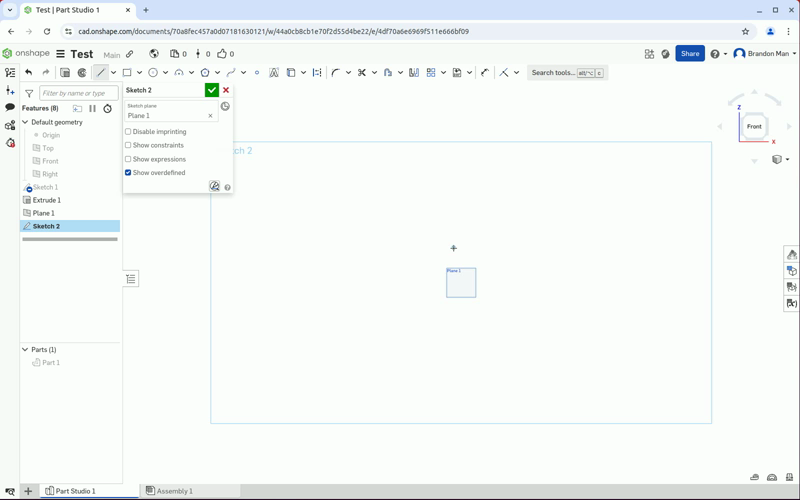
mouse_move(483, 247)
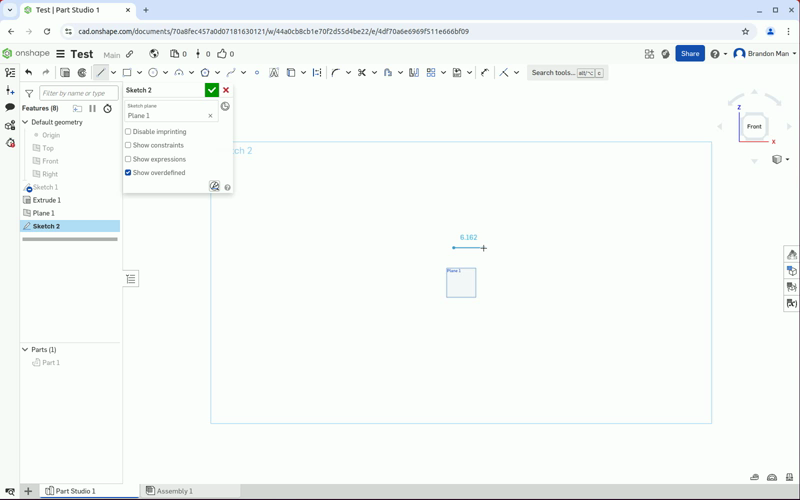
mouse_move(502, 247)
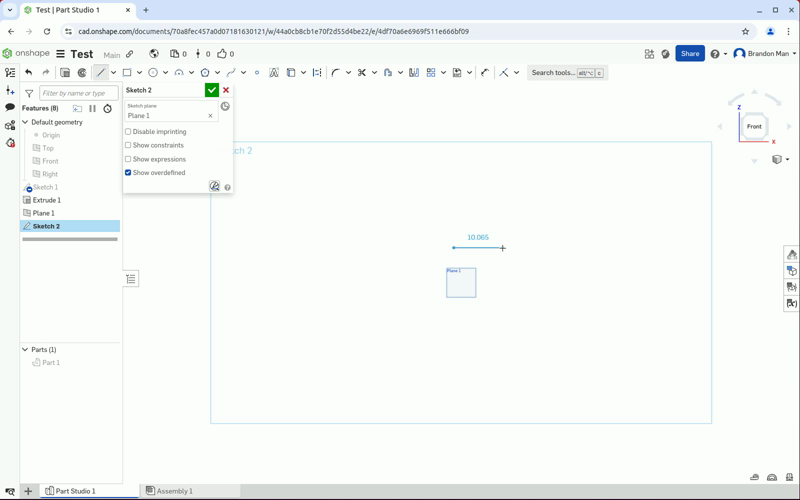
click(502, 247)
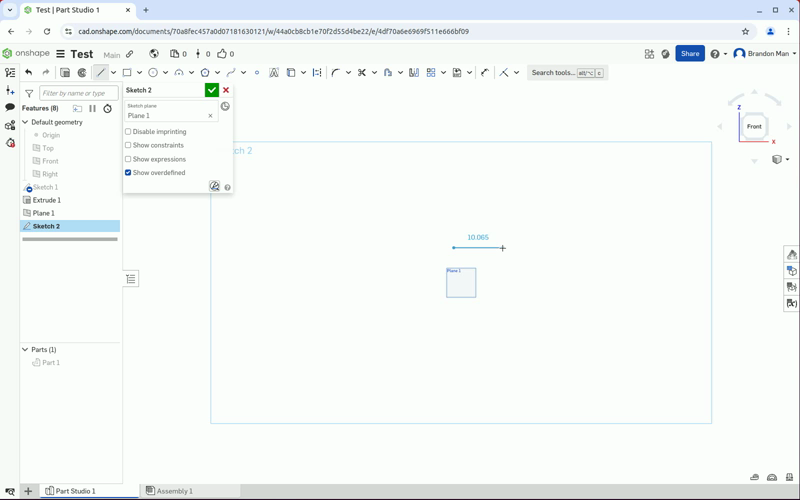
key_up(shift)
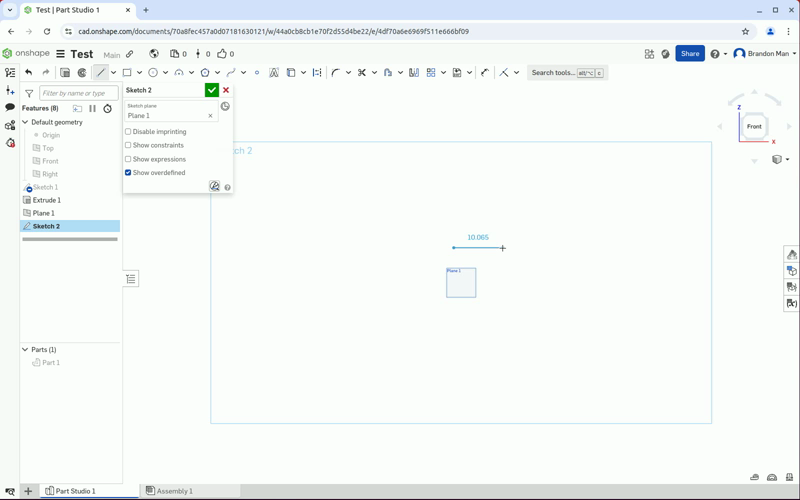
key_down(shift)
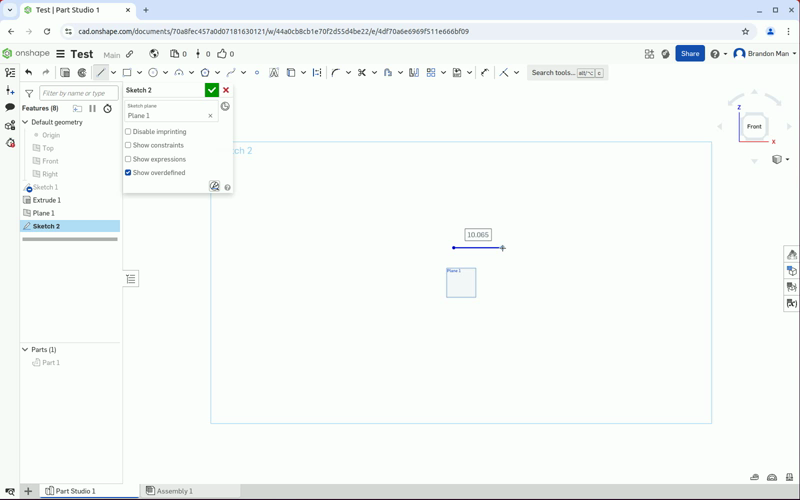
mouse_move(532, 247)
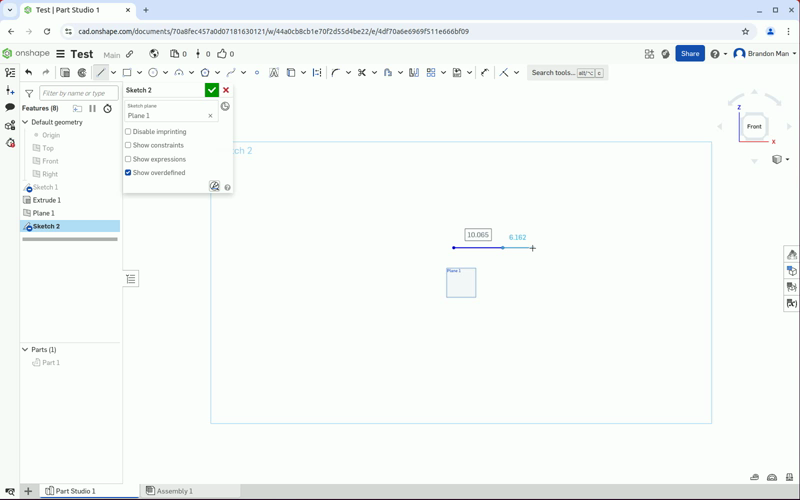
mouse_move(502, 261)
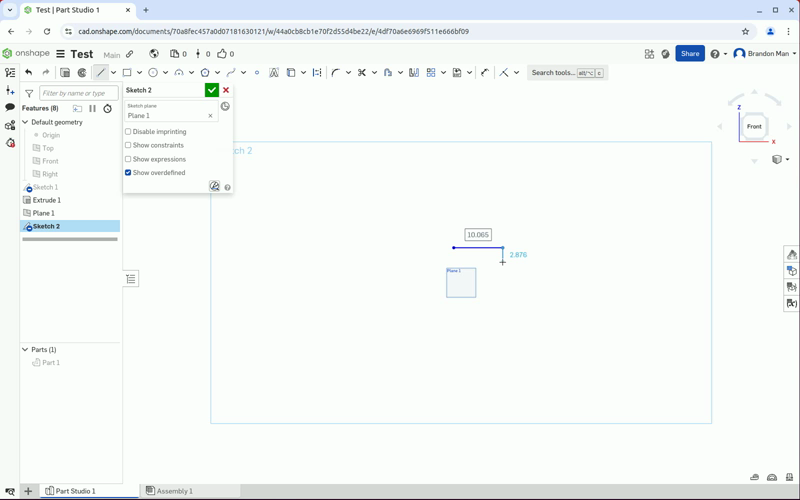
click(502, 261)
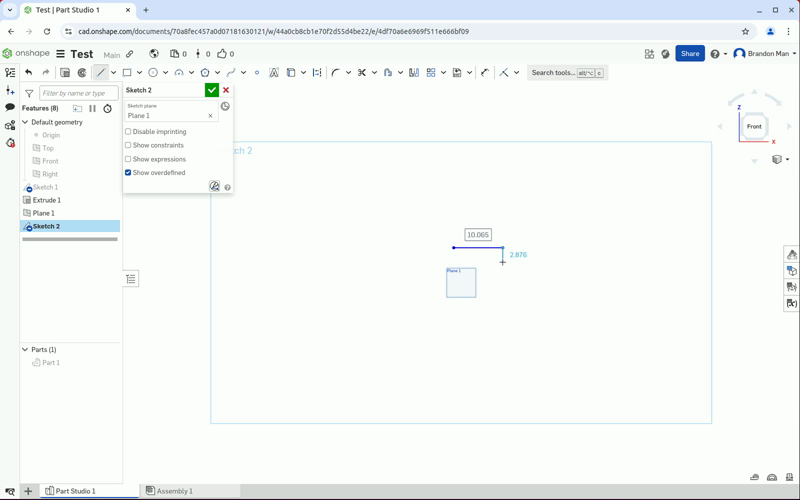
key_up(shift)
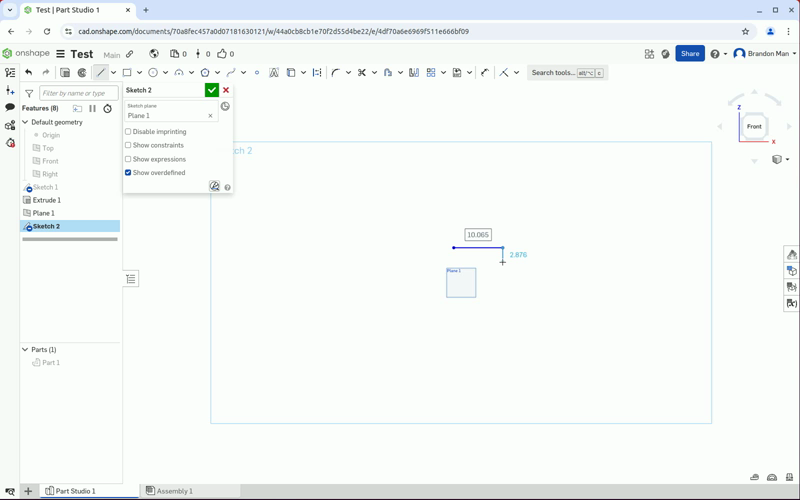
key_down(shift)
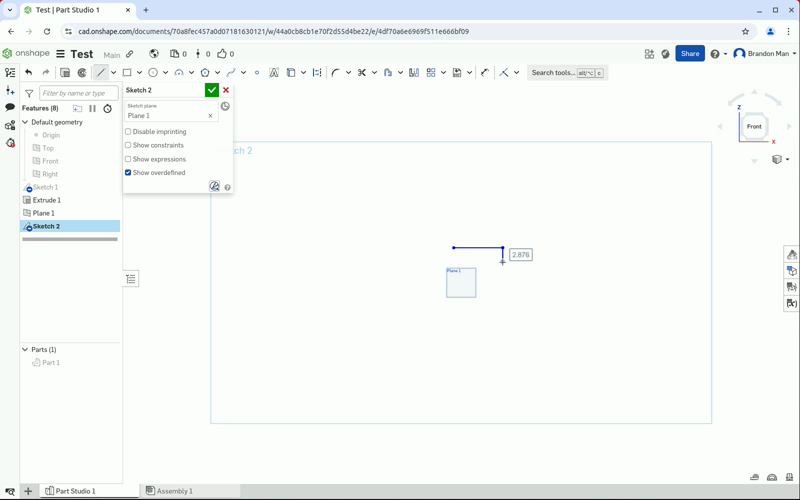
mouse_move(532, 261)
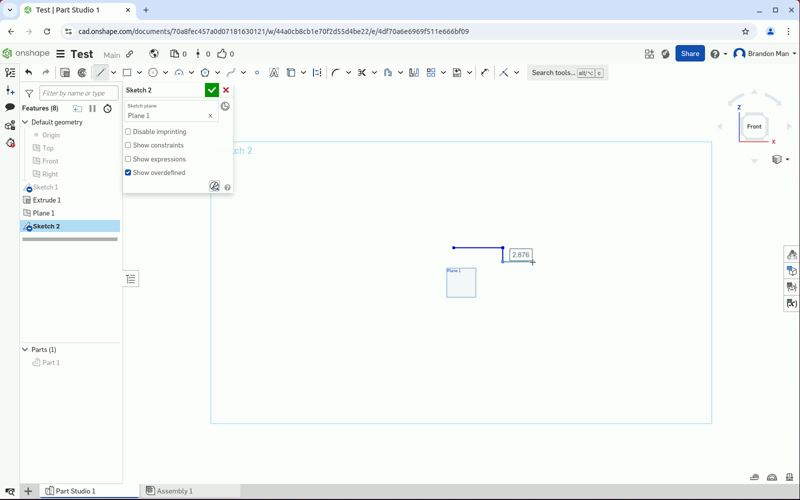
mouse_move(516, 261)
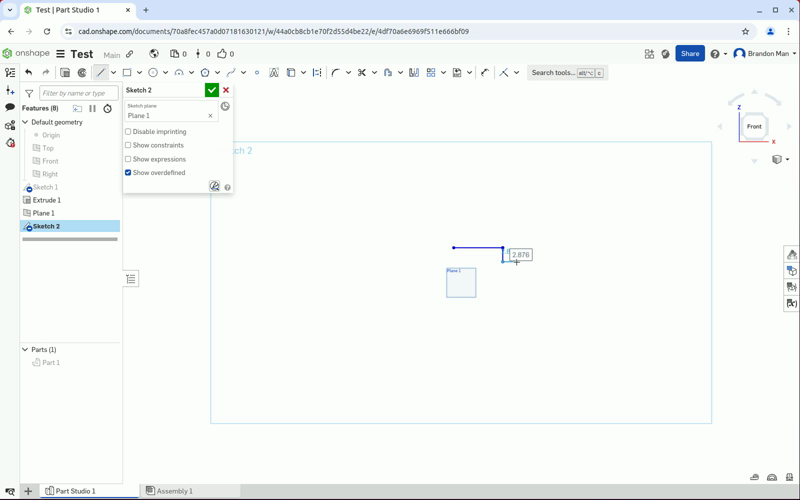
click(516, 261)
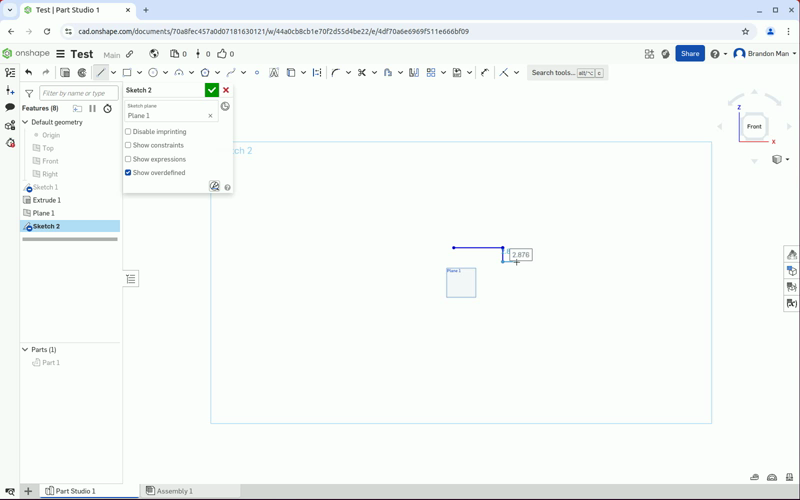
key_up(shift)
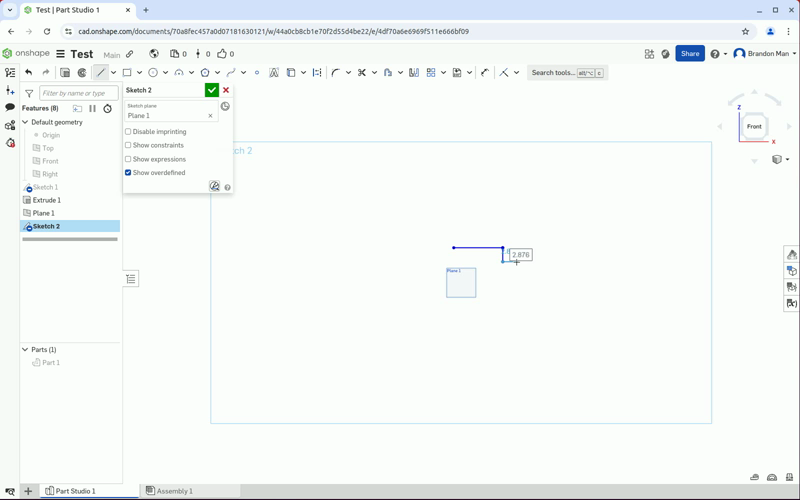
key_down(shift)
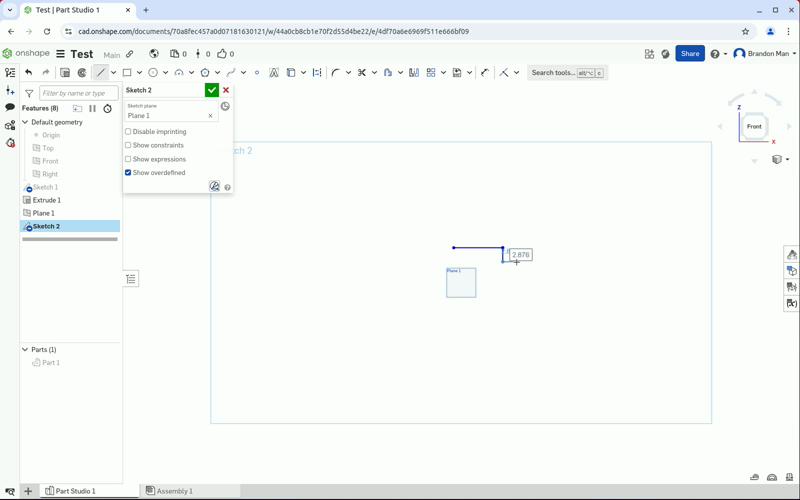
mouse_move(546, 261)
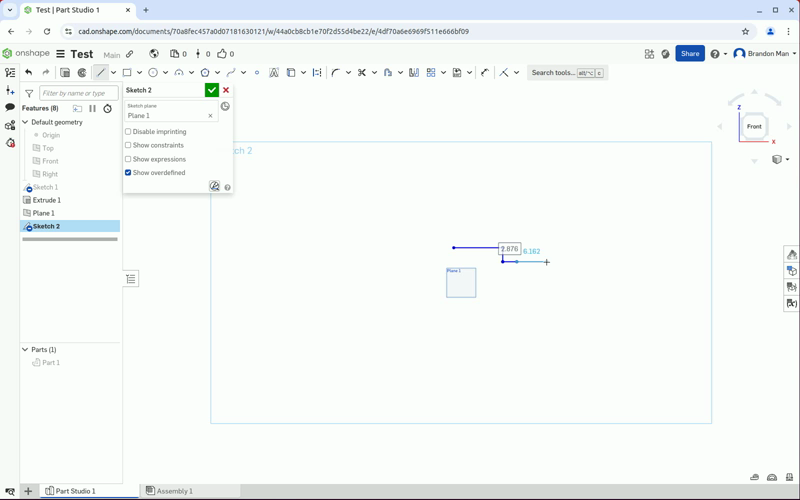
mouse_move(516, 269)
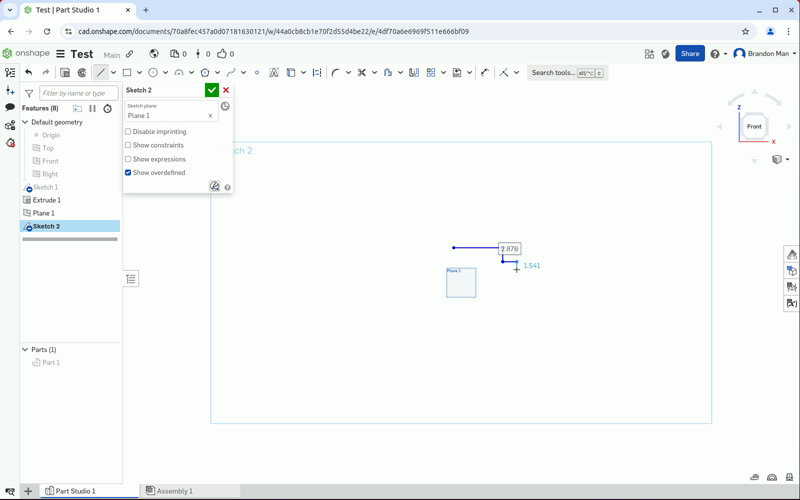
click(516, 269)
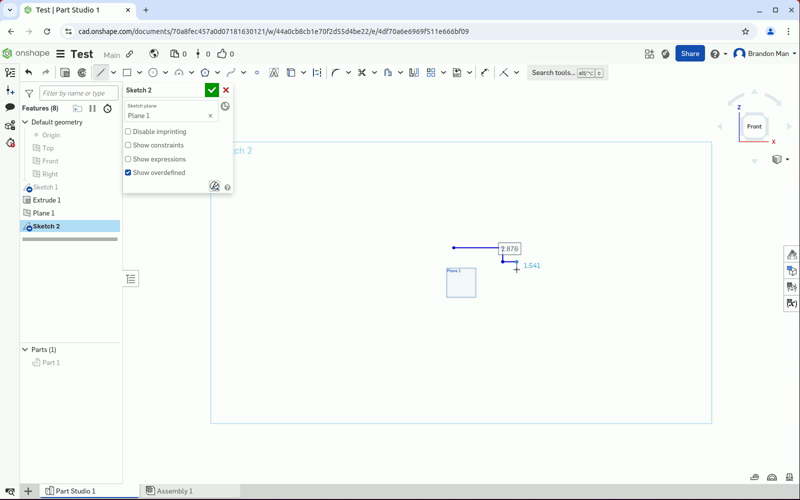
key_up(shift)
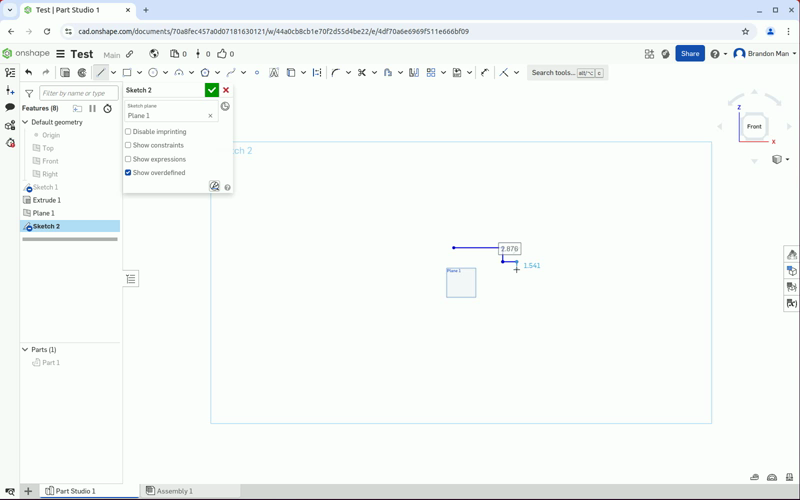
key_down(shift)
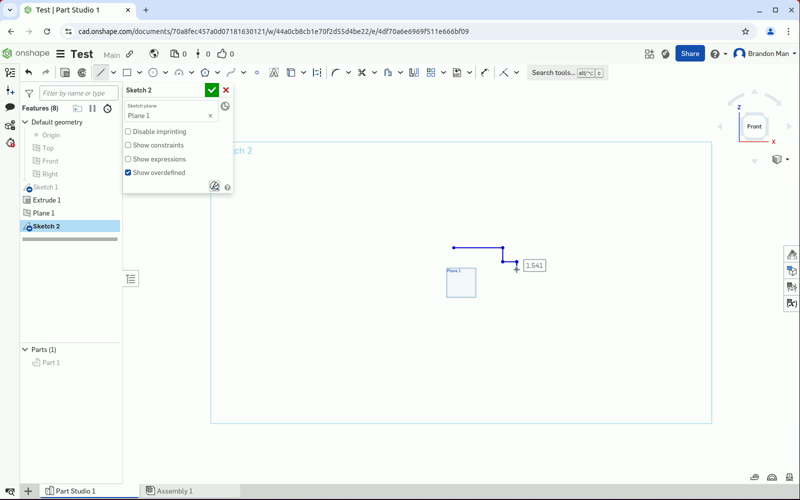
mouse_move(546, 269)
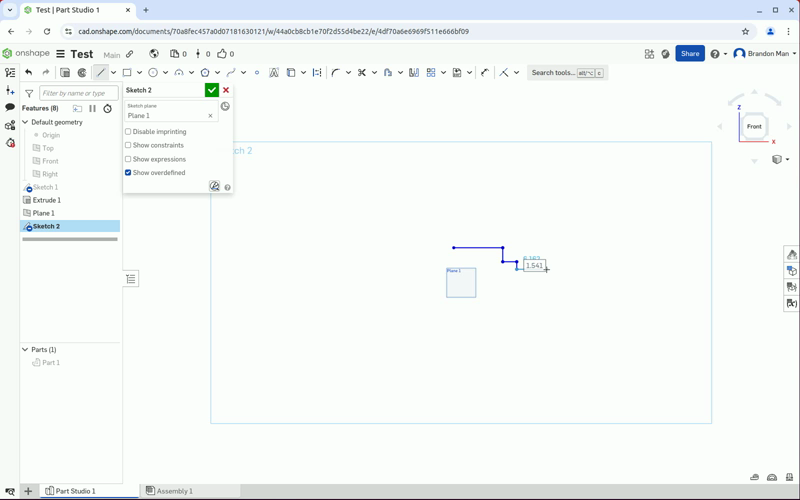
mouse_move(502, 269)
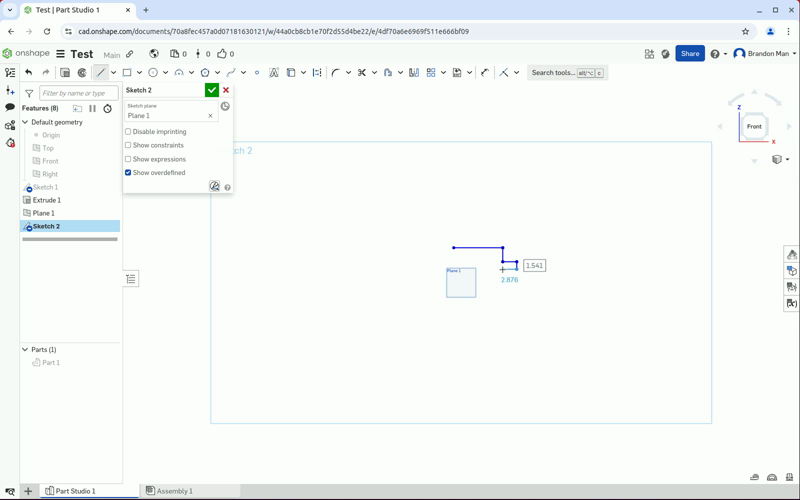
click(502, 269)
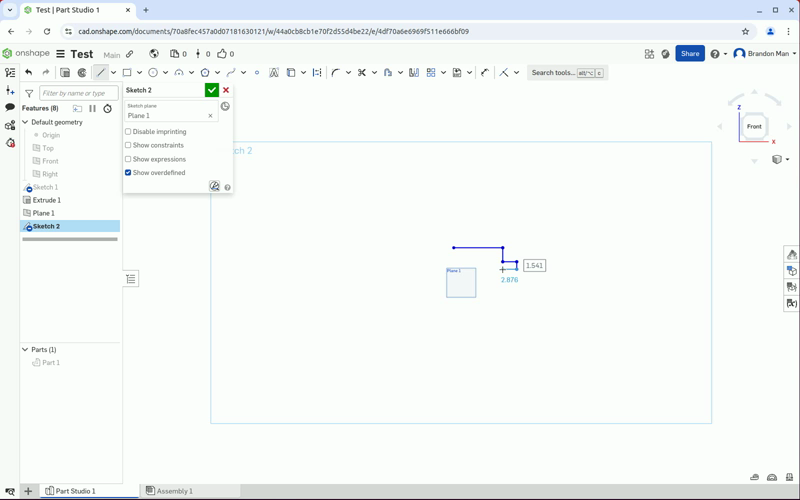
key_up(shift)
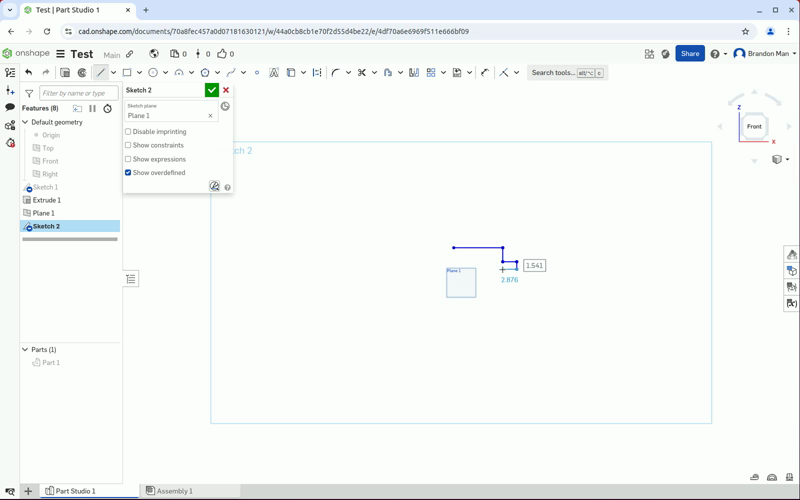
key_down(shift)
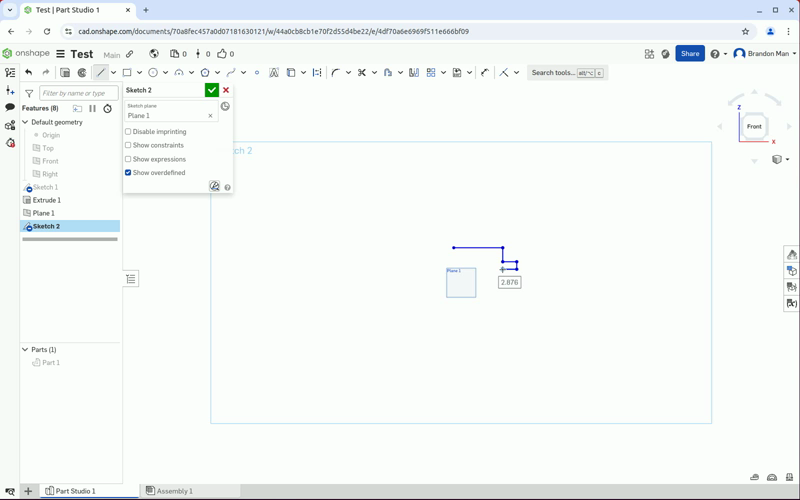
mouse_move(532, 269)
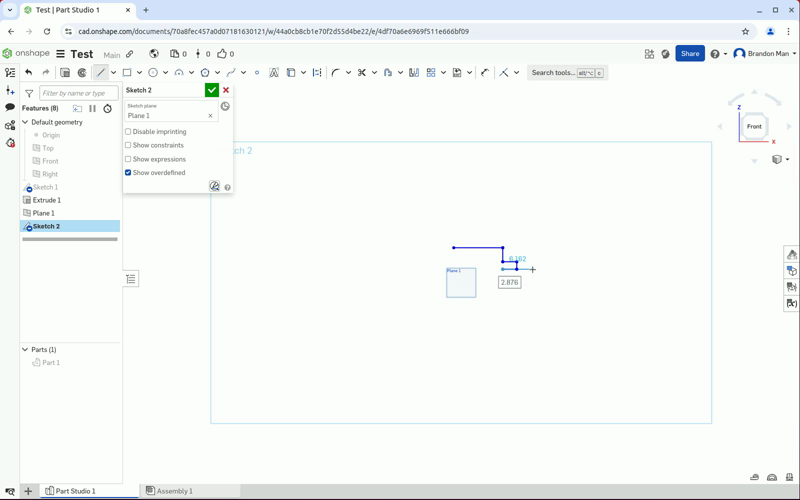
mouse_move(502, 282)
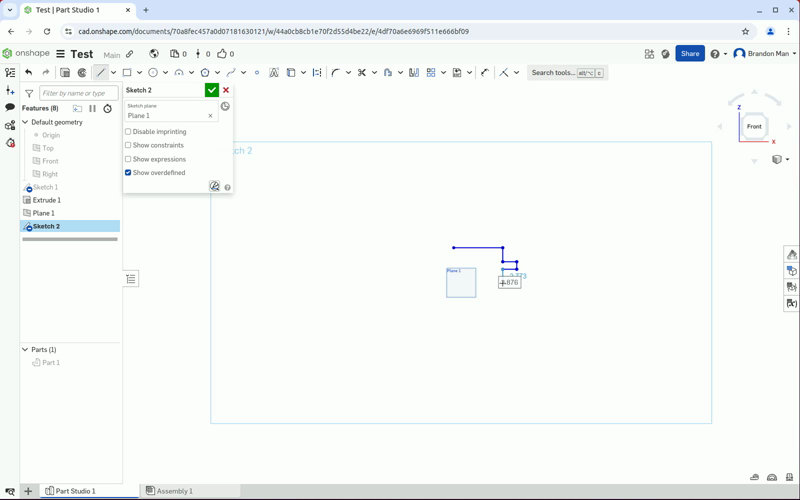
click(502, 282)
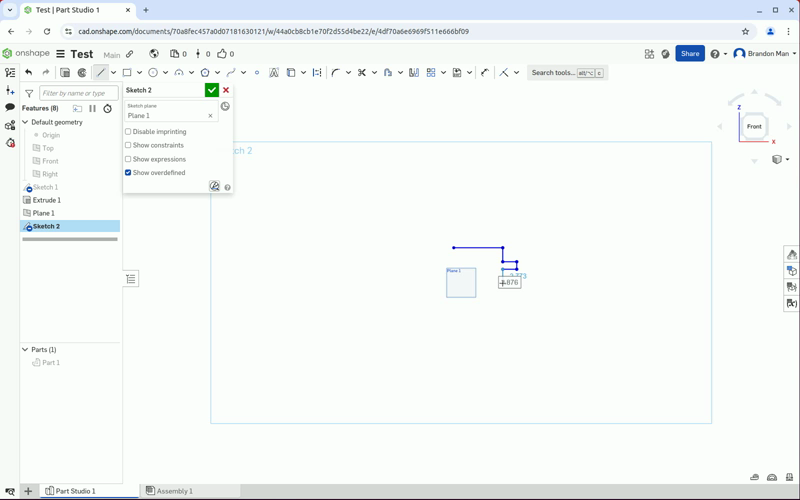
key_up(shift)
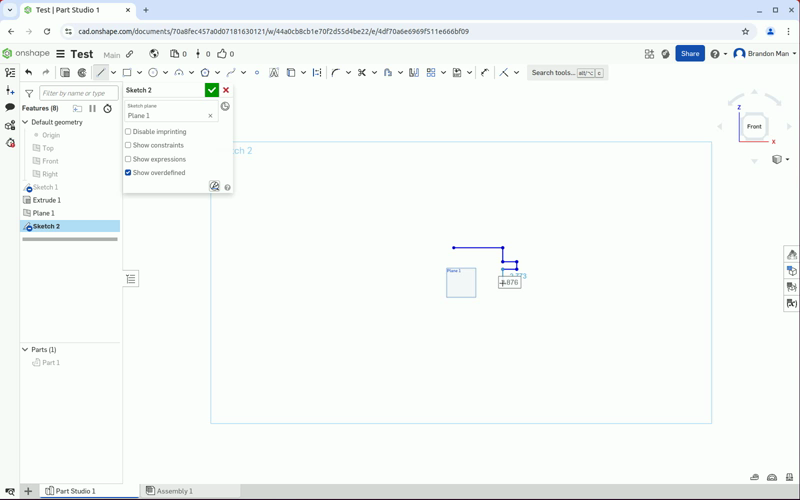
key_down(shift)
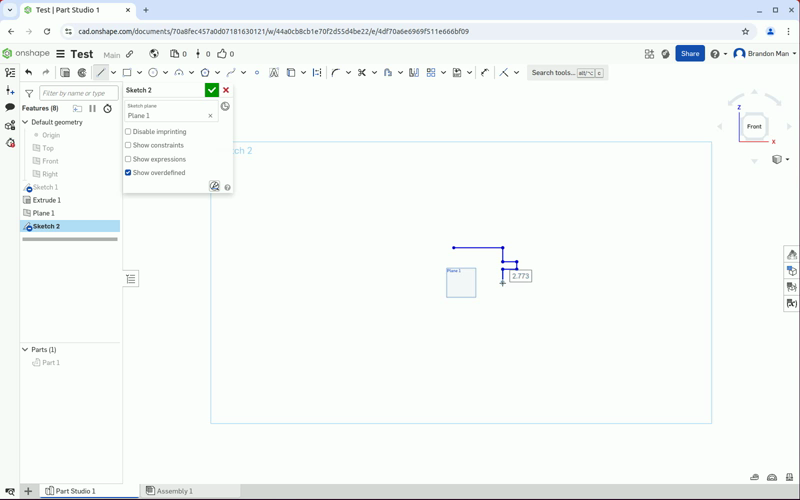
mouse_move(573, 282)
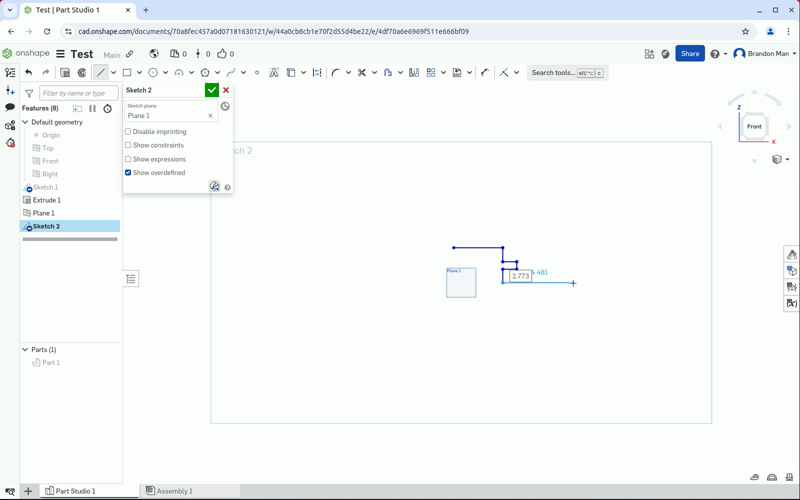
click(573, 282)
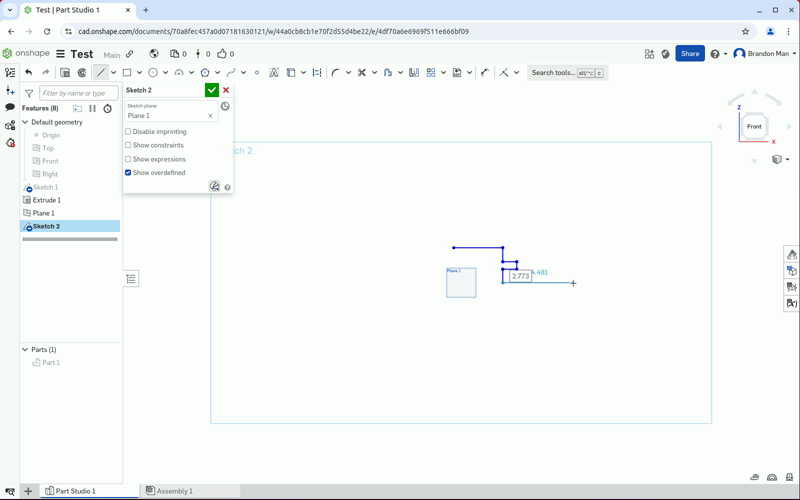
key_up(shift)
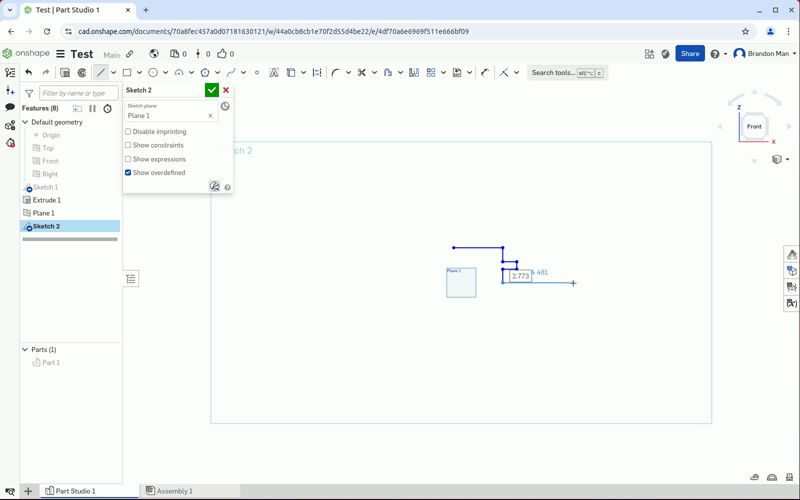
key_down(shift)
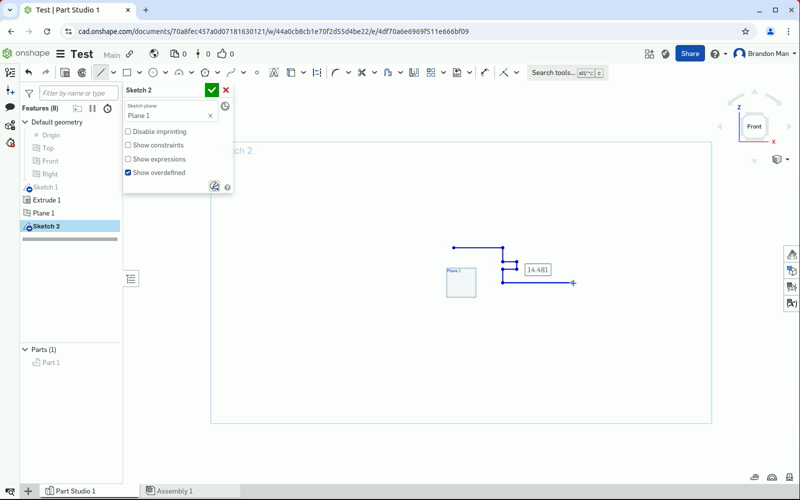
mouse_move(589, 282)
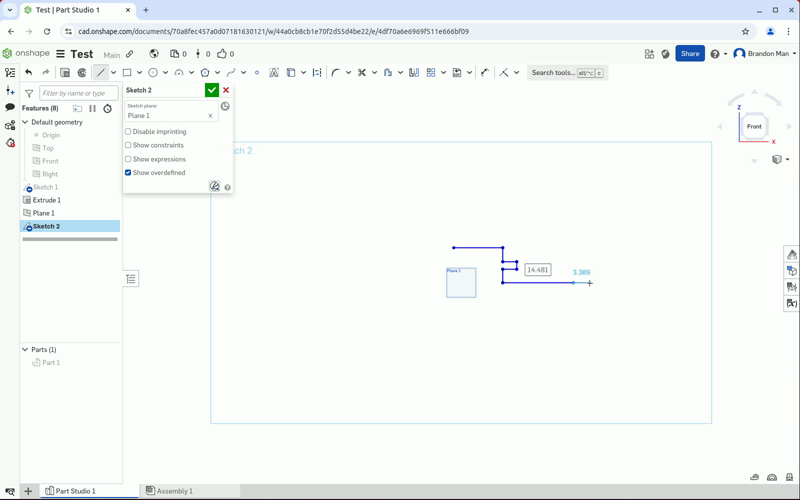
mouse_move(573, 247)
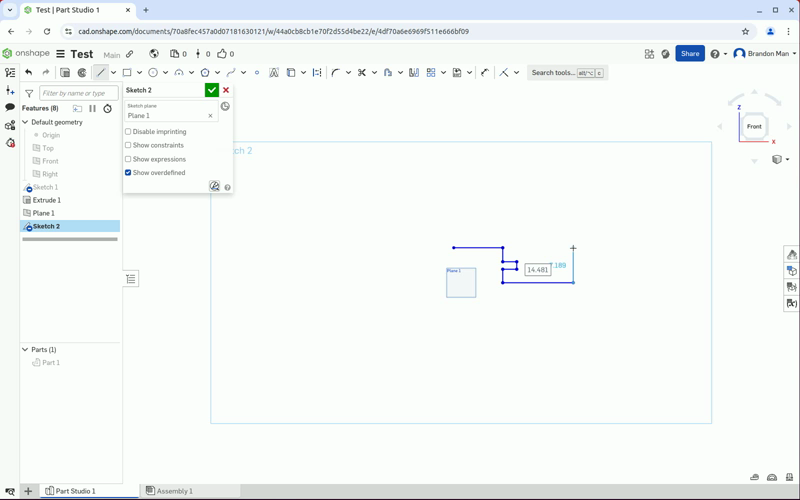
click(573, 247)
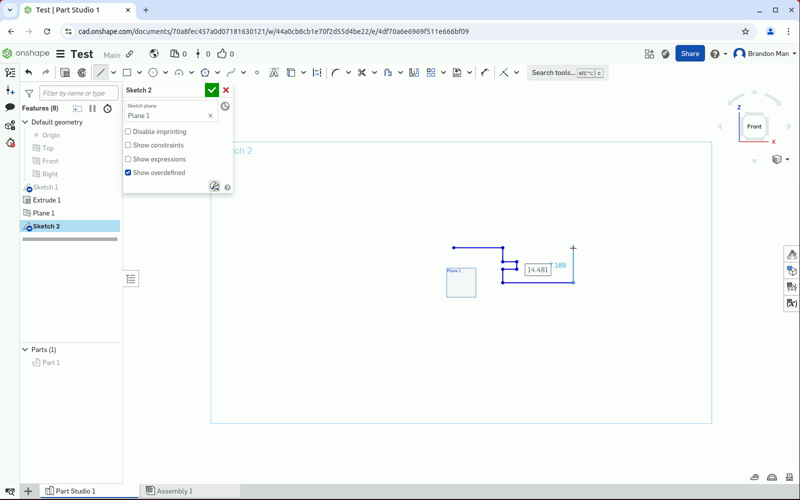
key_up(shift)
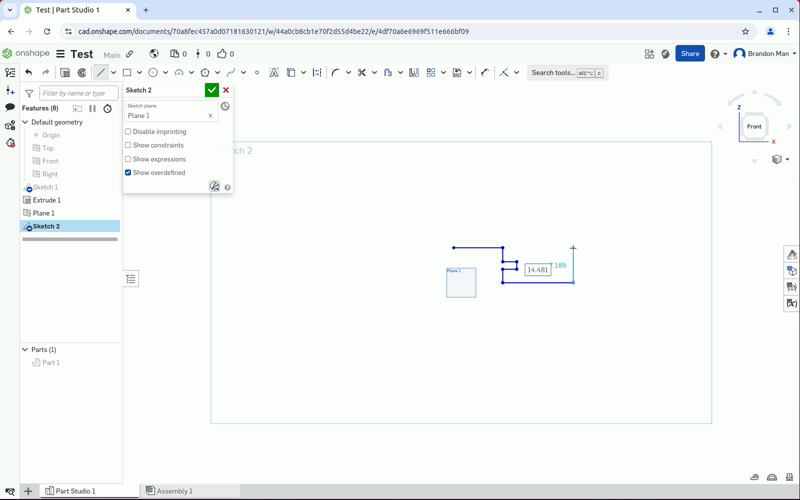
key_down(shift)
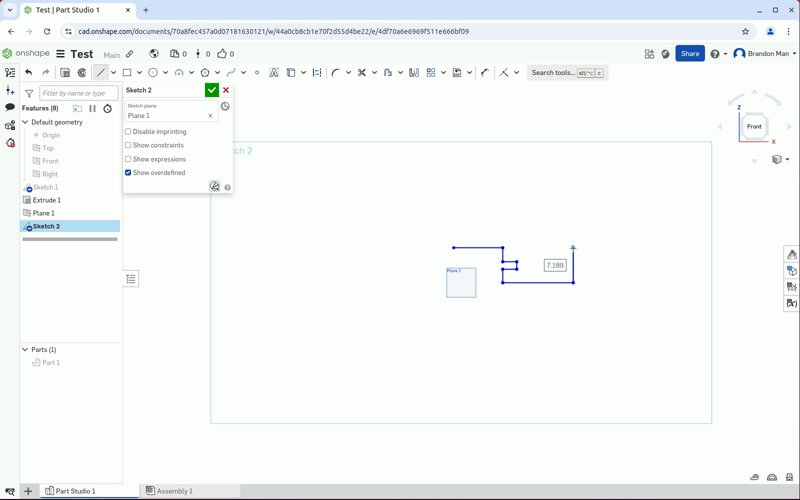
mouse_move(510, 205)
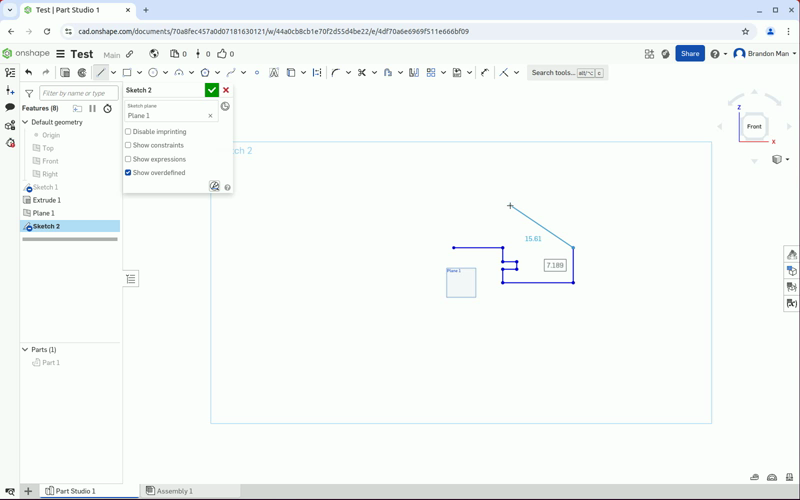
click(510, 205)
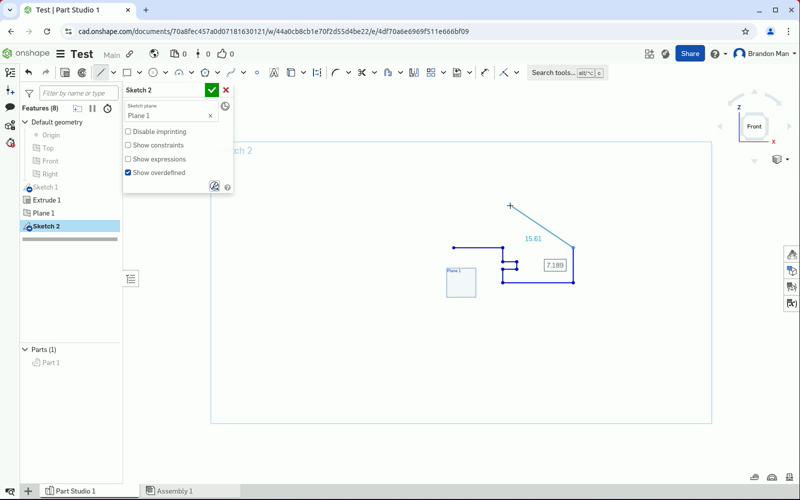
key_up(shift)
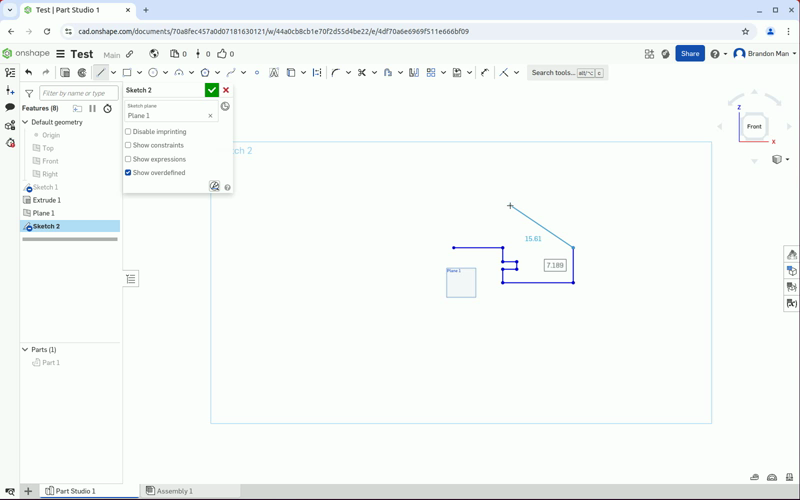
key_down(shift)
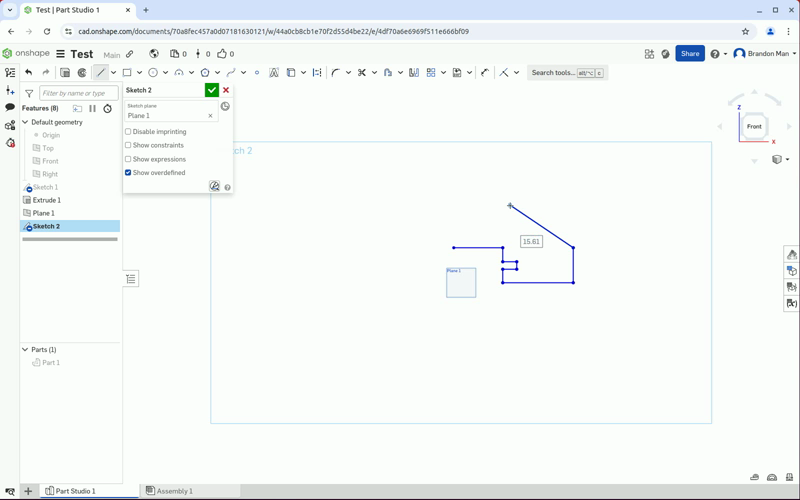
mouse_move(540, 205)
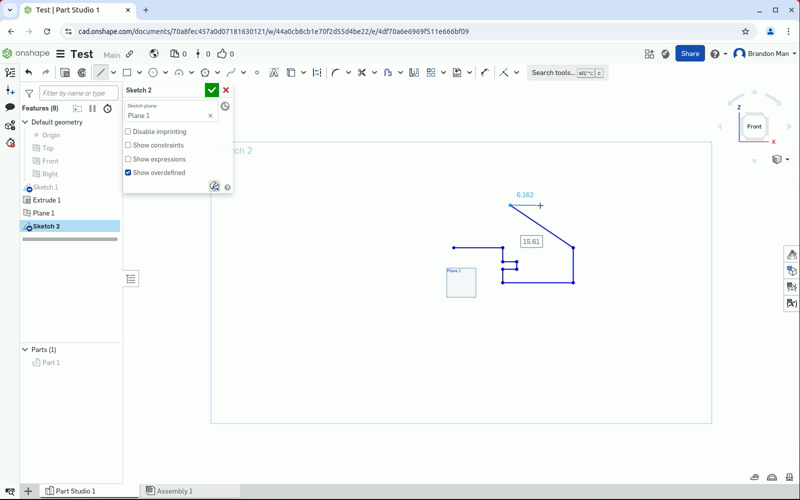
mouse_move(453, 205)
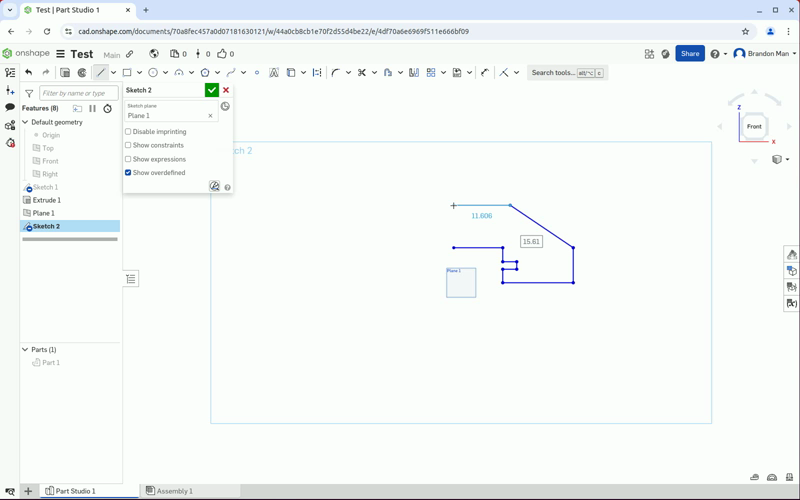
click(453, 205)
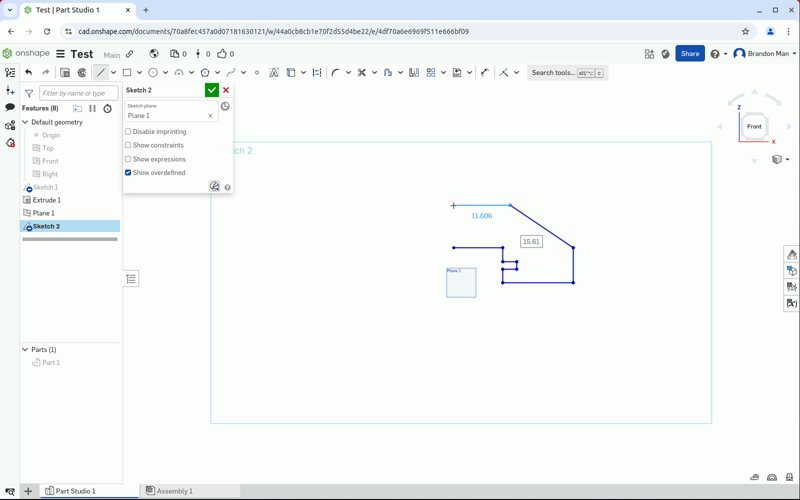
key_up(shift)
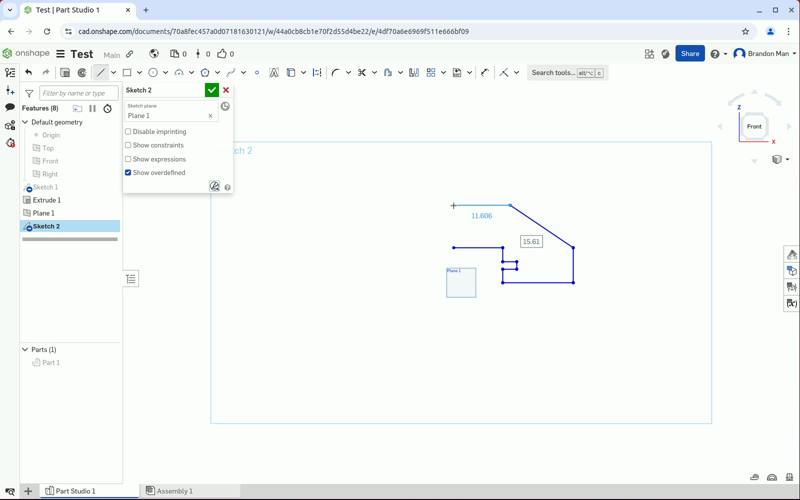
mouse_move(483, 205)
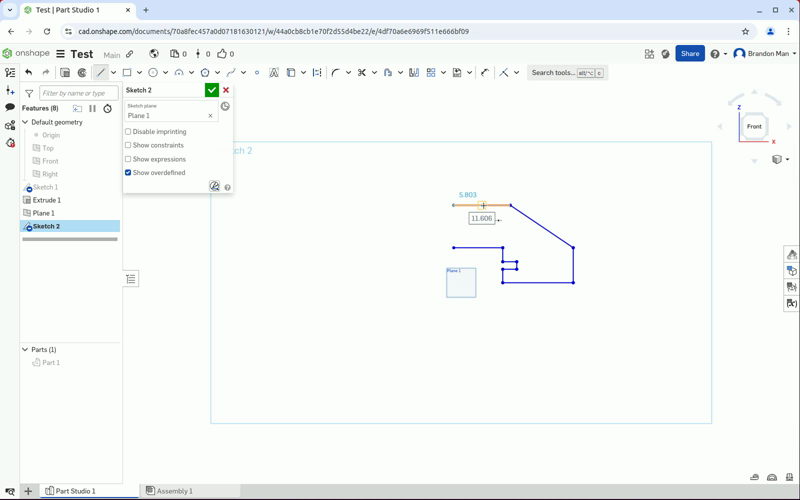
key_down(shift)
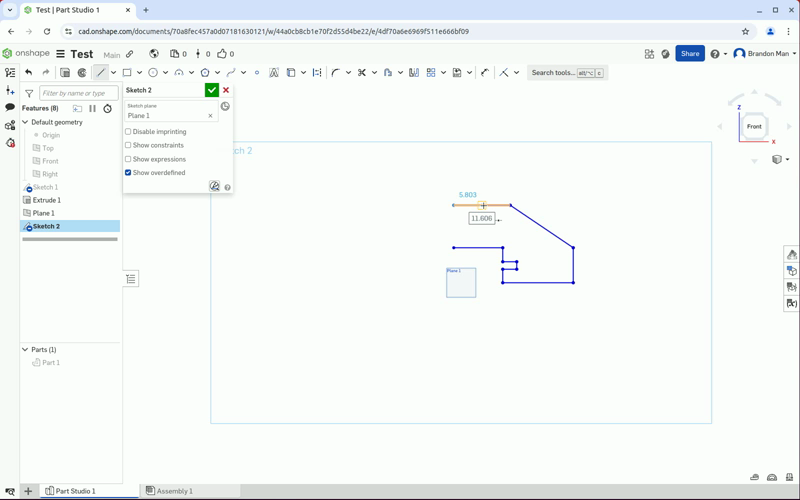
mouse_move(453, 247)
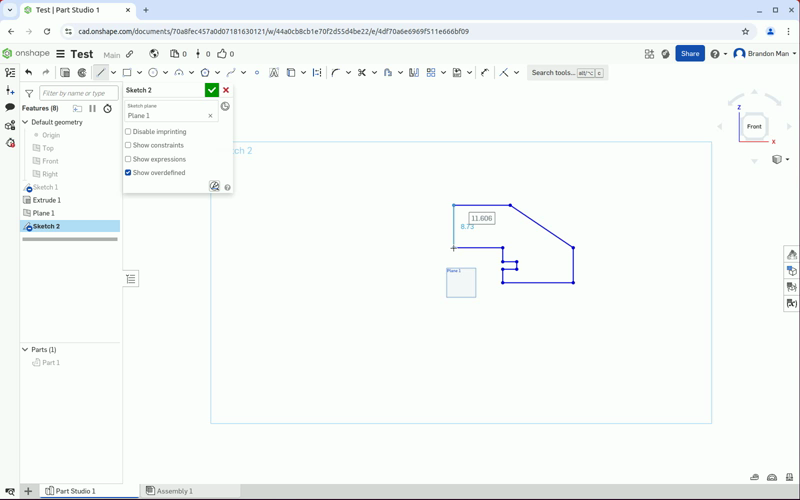
key_up(shift)
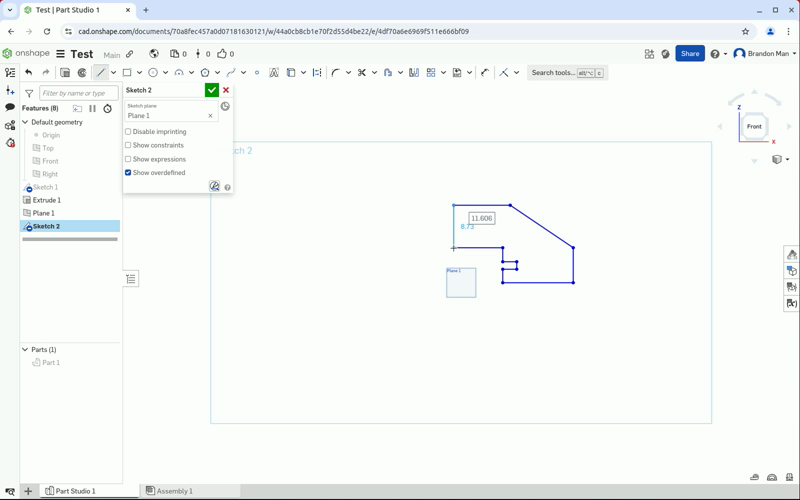
click(453, 247)
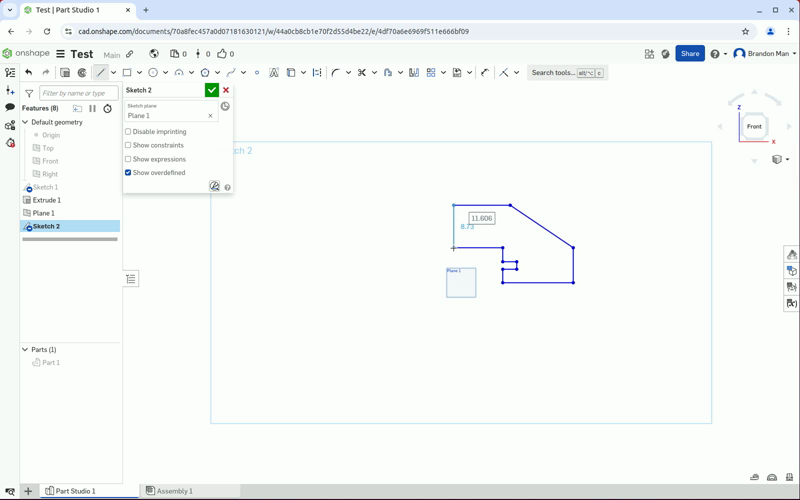
key(esc)
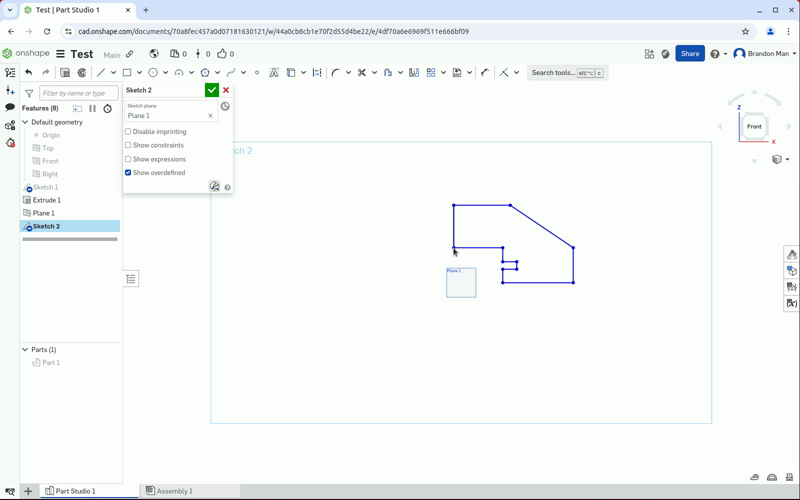
mouse_move(533, 277)
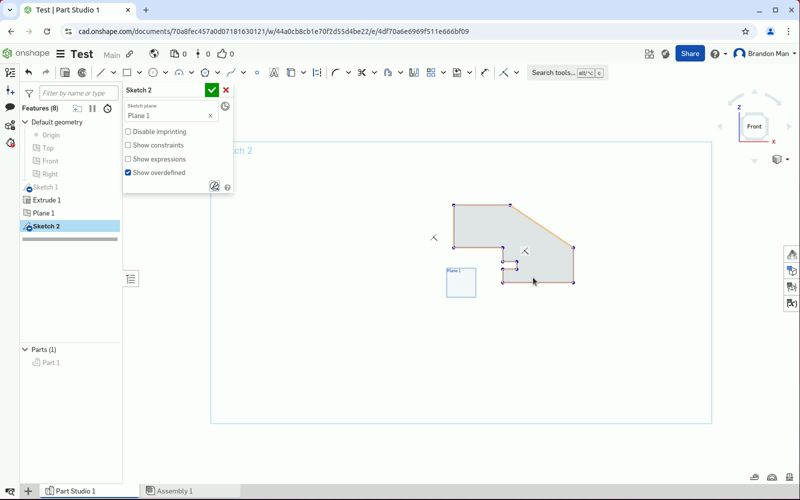
click(533, 277)
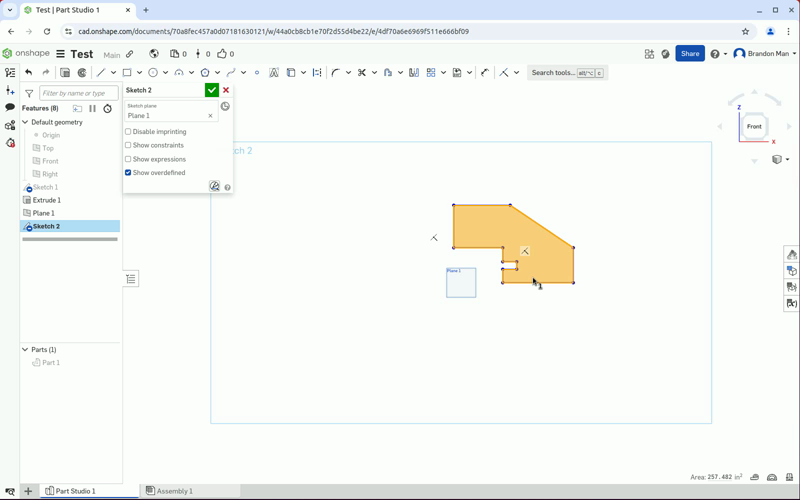
mouse_move(73, 352)
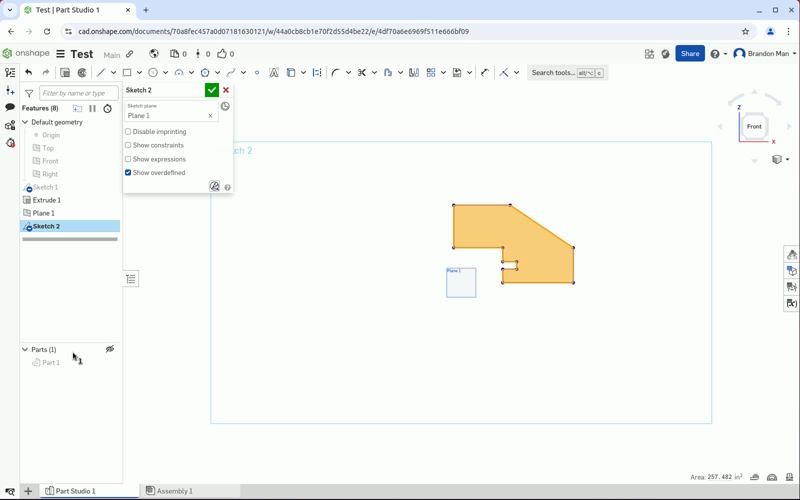
key(shift+y)
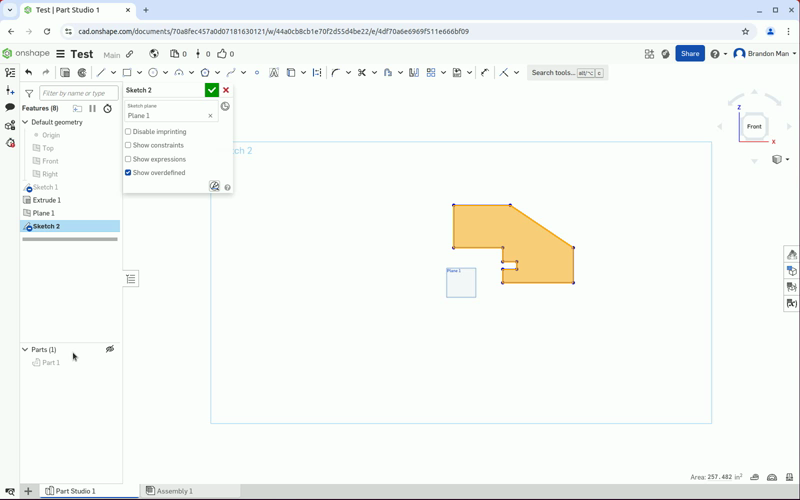
key(shift+e)
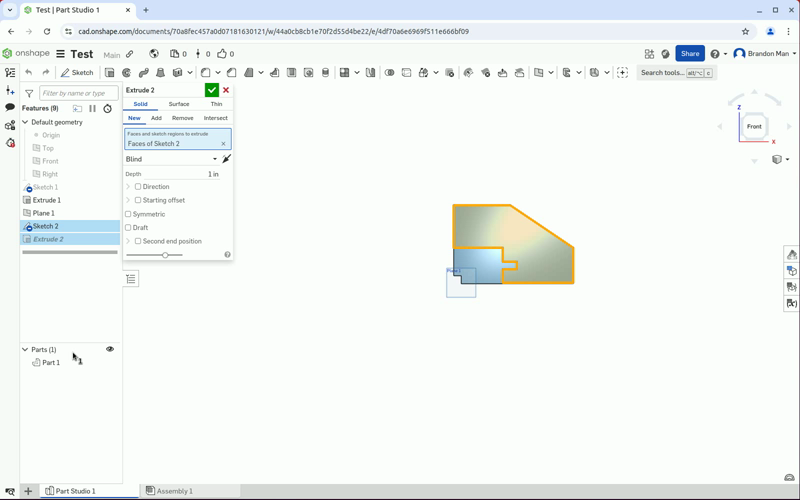
mouse_move(143, 106)
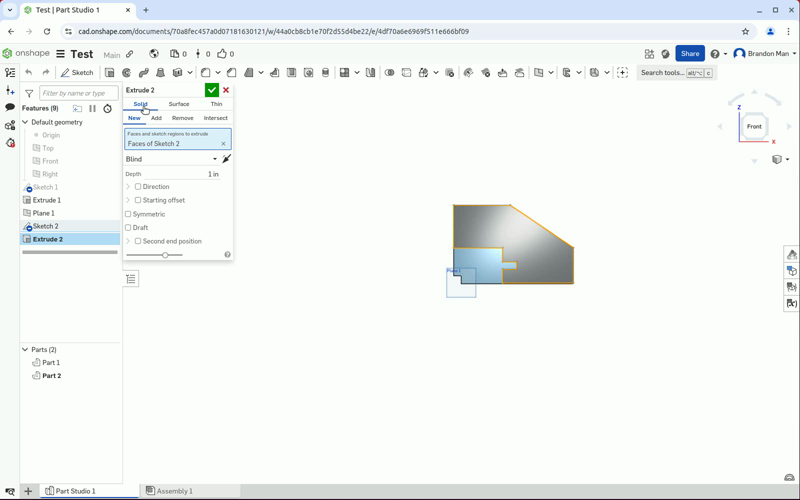
click(143, 106)
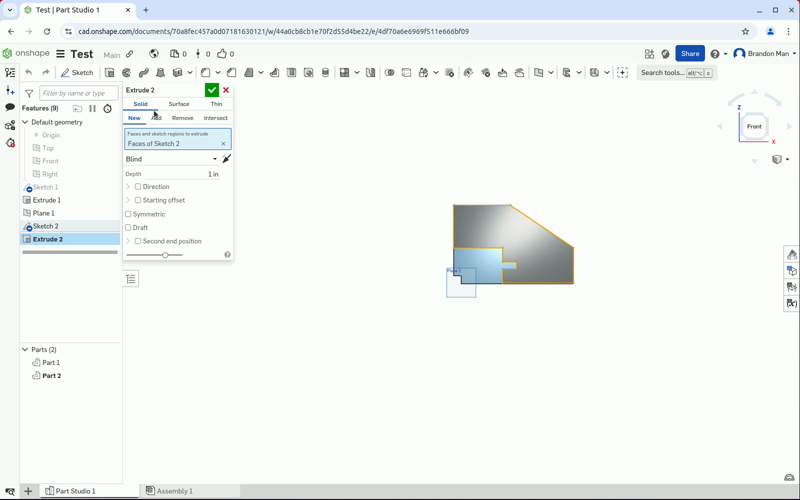
mouse_move(186, 120)
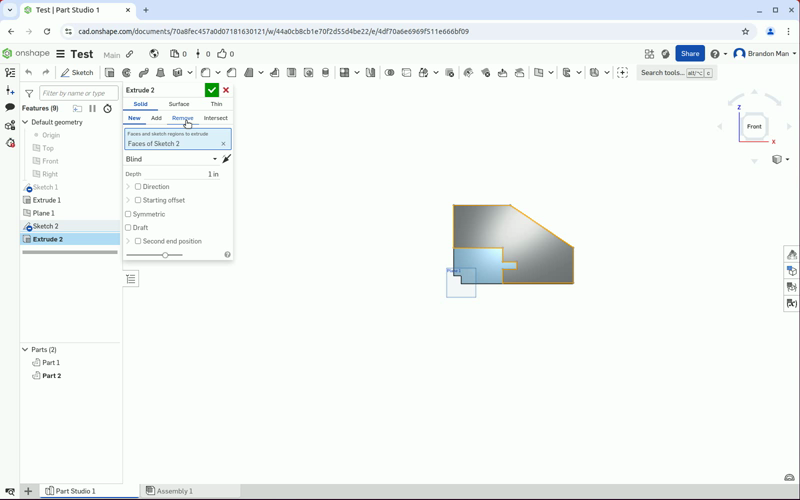
click(186, 120)
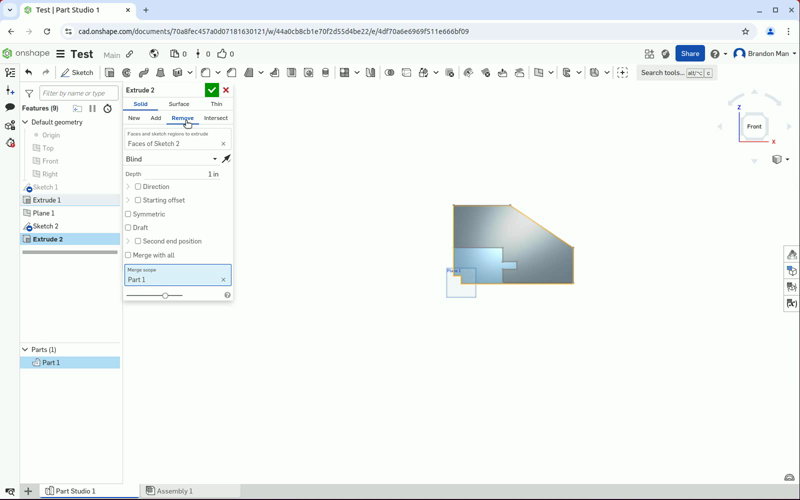
key(tab, 4)
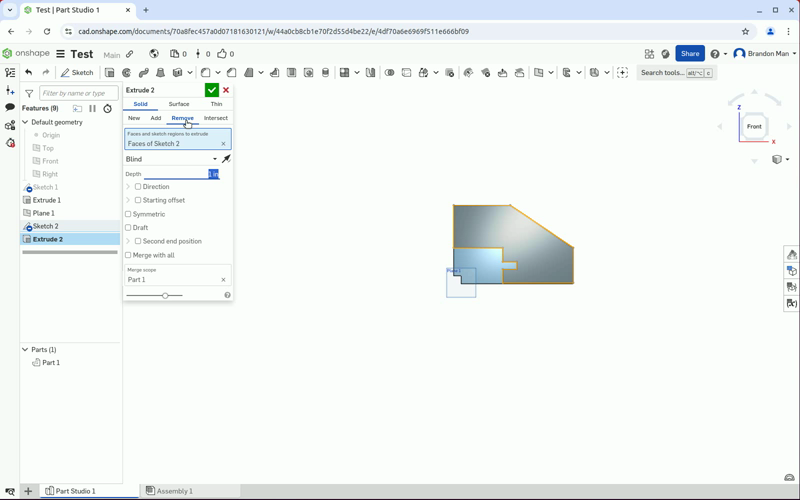
text(7.221)
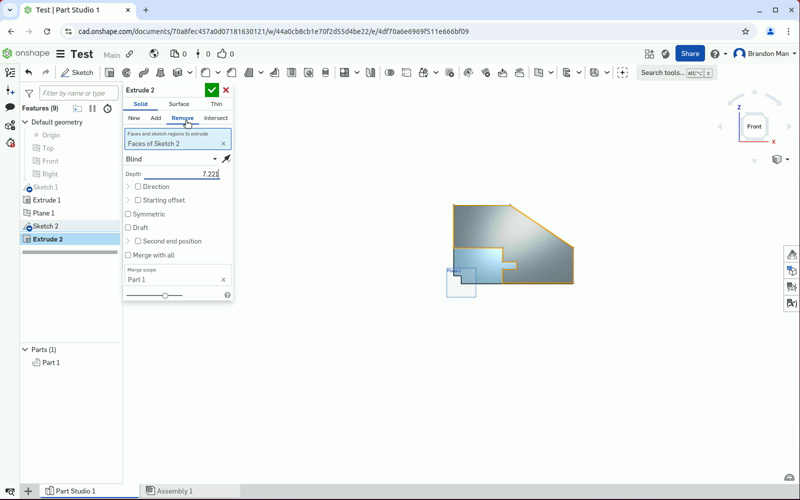
key(tab, 6)
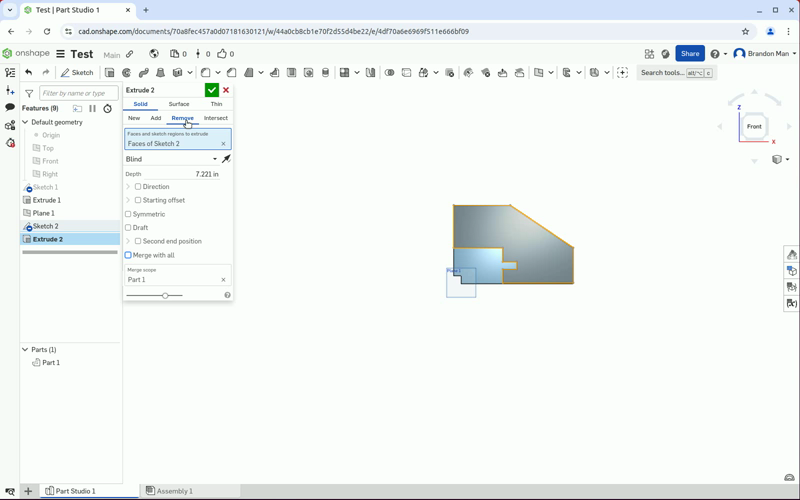
key(space)
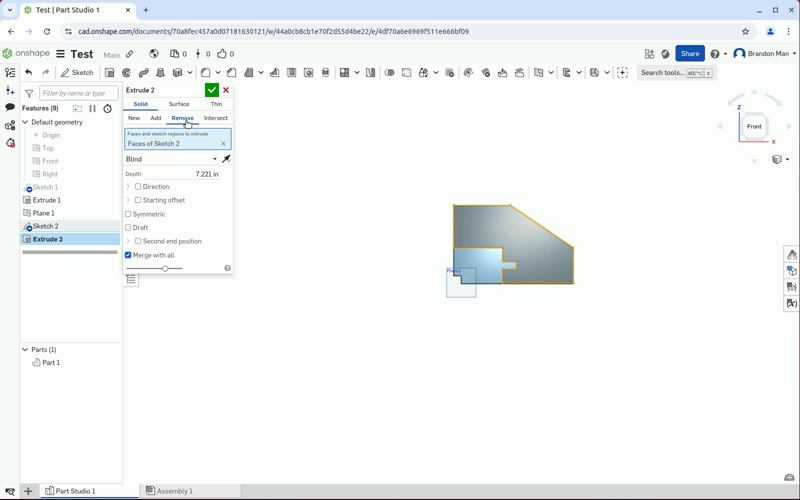
key(enter)
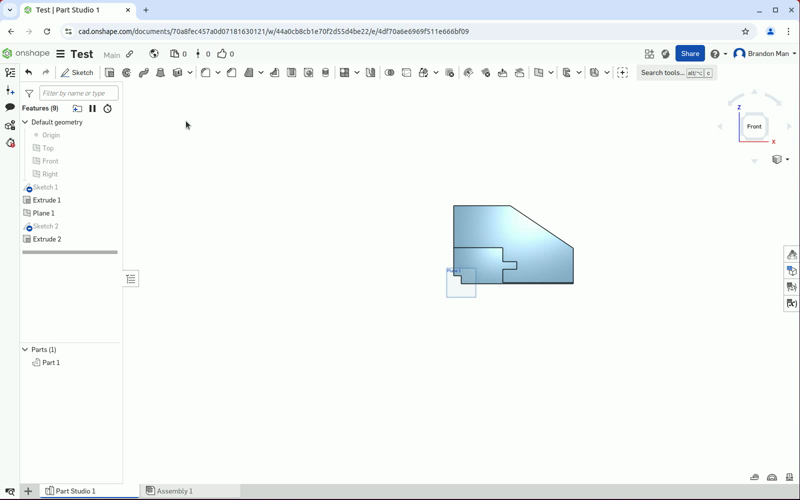
key(shift+h)
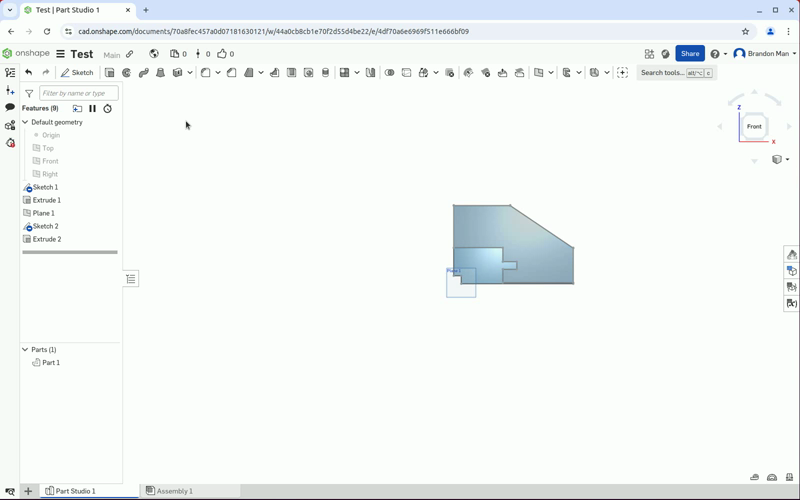
key(shift+h)
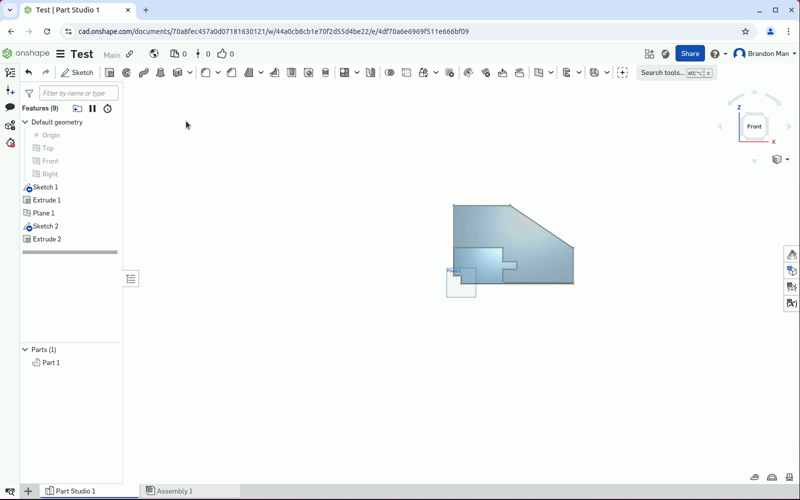
key(shift+7)
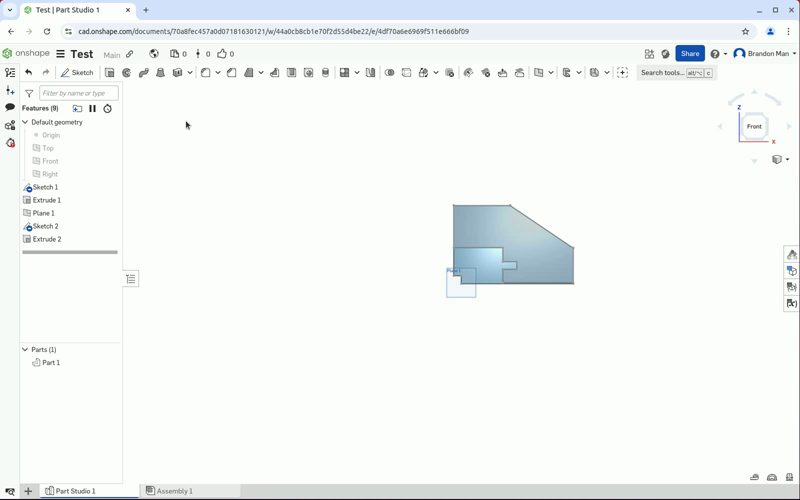
key(left, 2)
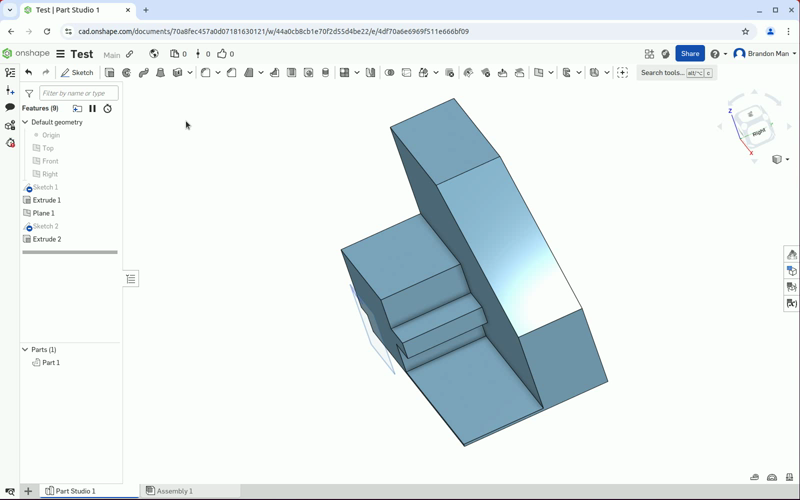
key(down, 2)
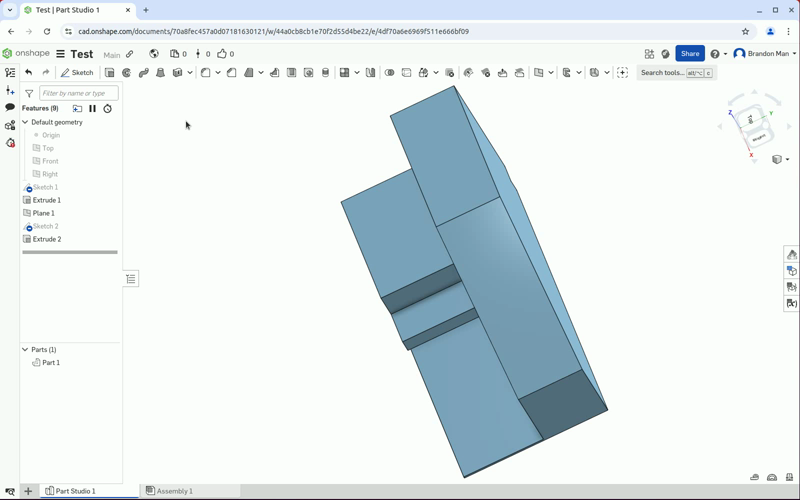
key(up, 2)
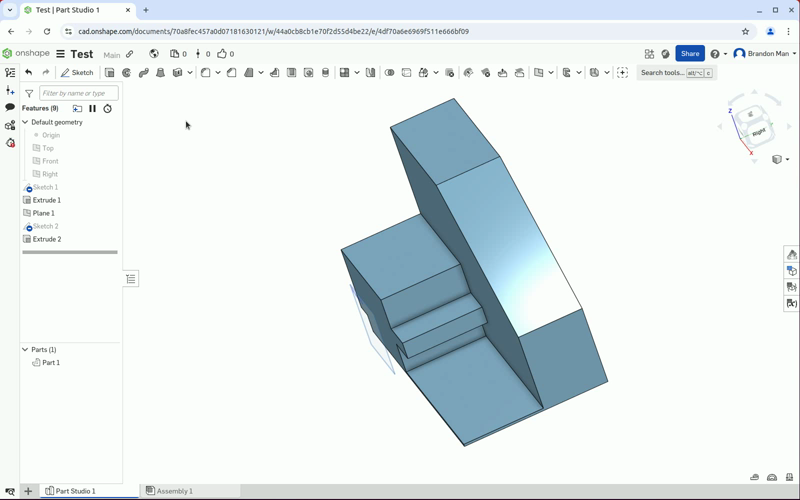
key(right, 2)
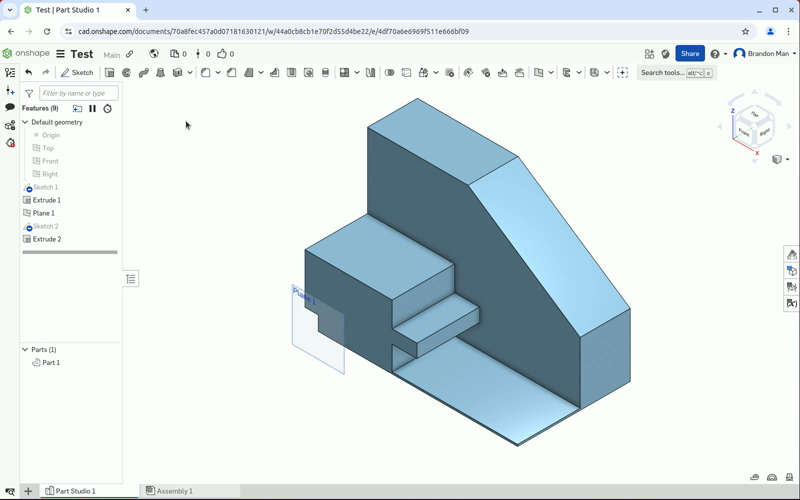
mouse_move(73, 189)
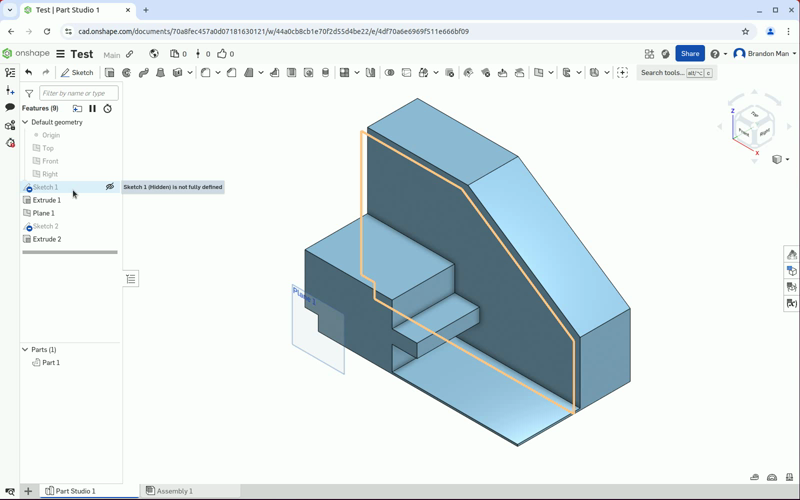
click(73, 189)